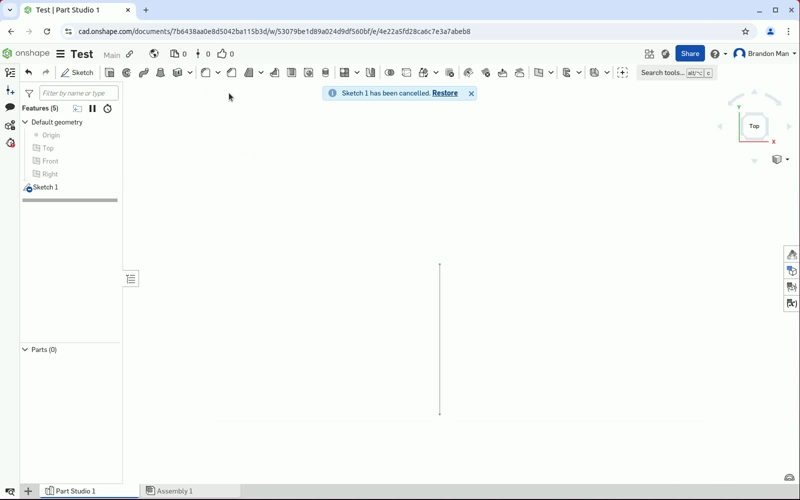
key(shift+h)
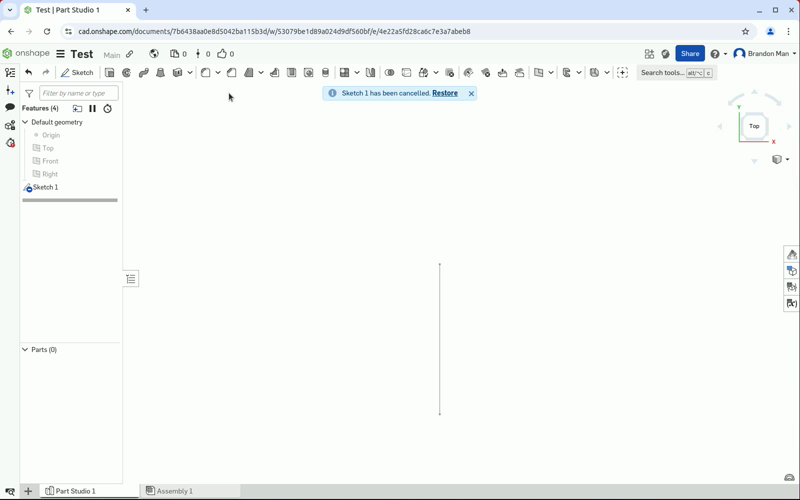
key(shift+s)
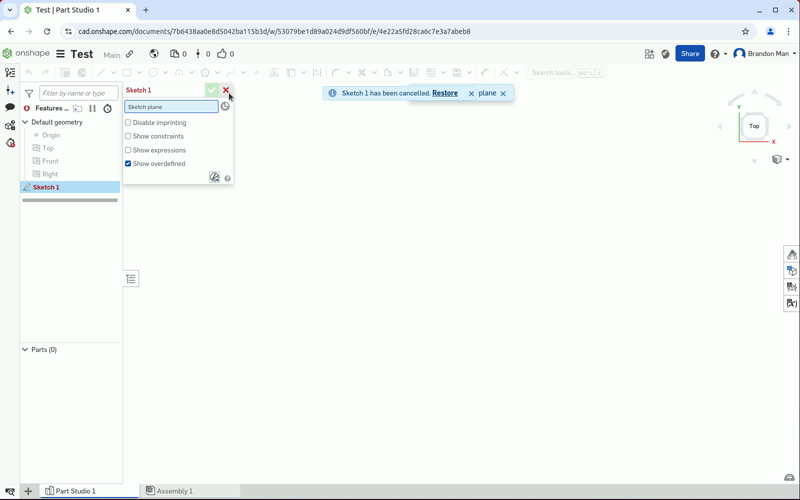
mouse_move(73, 150)
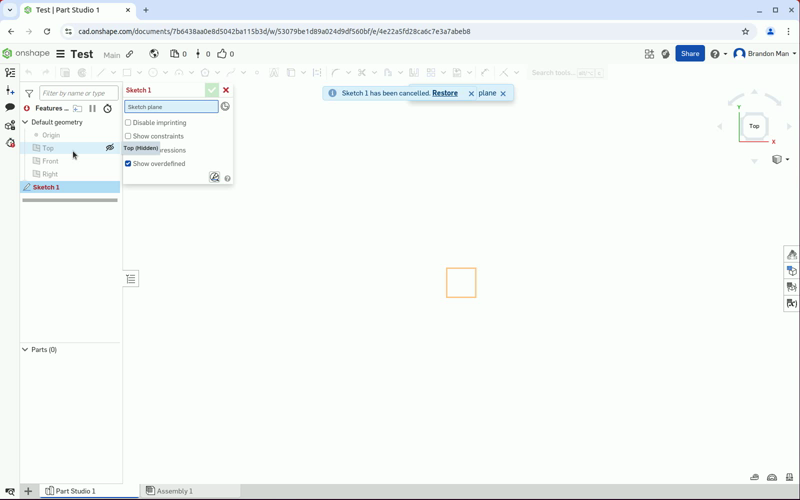
click(73, 150)
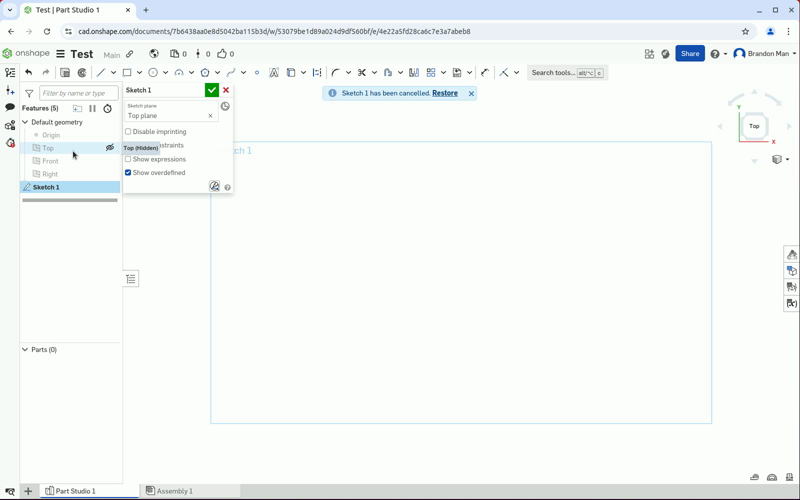
mouse_move(73, 352)
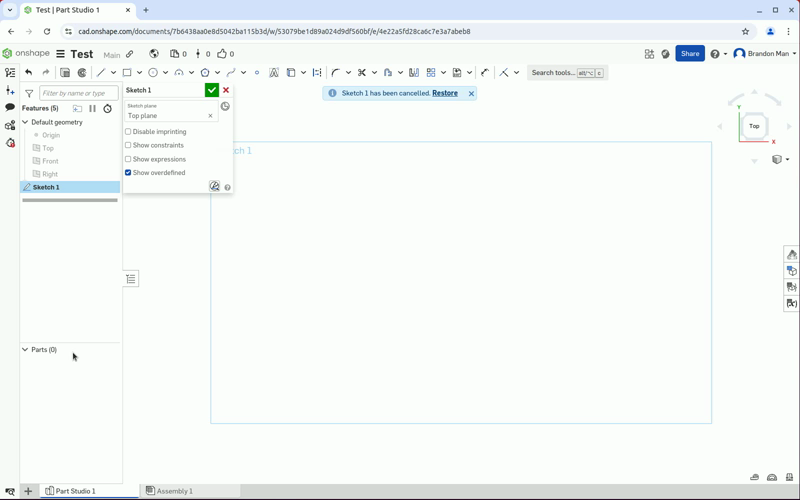
key(y)
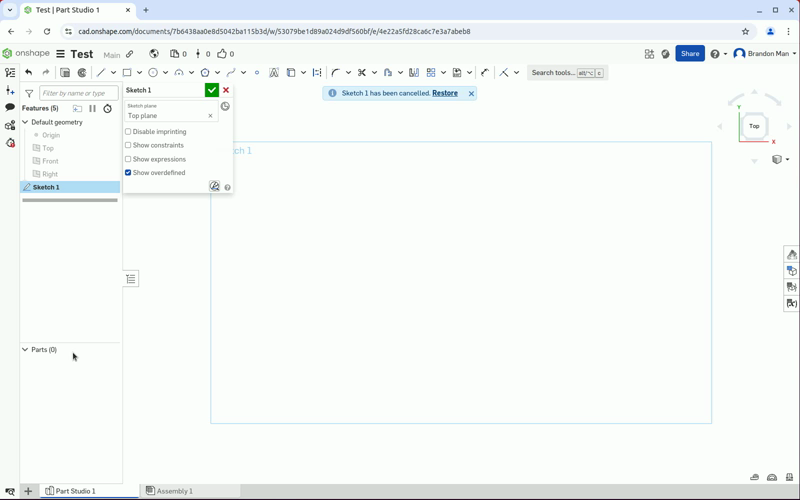
key(l)
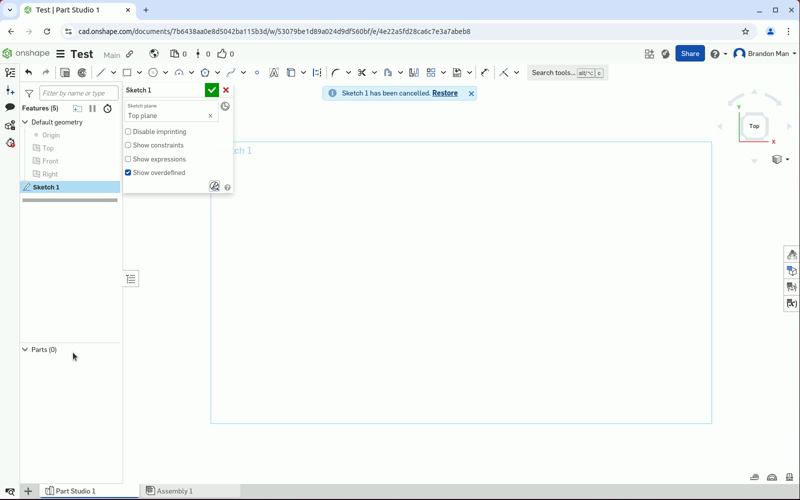
key_down(shift)
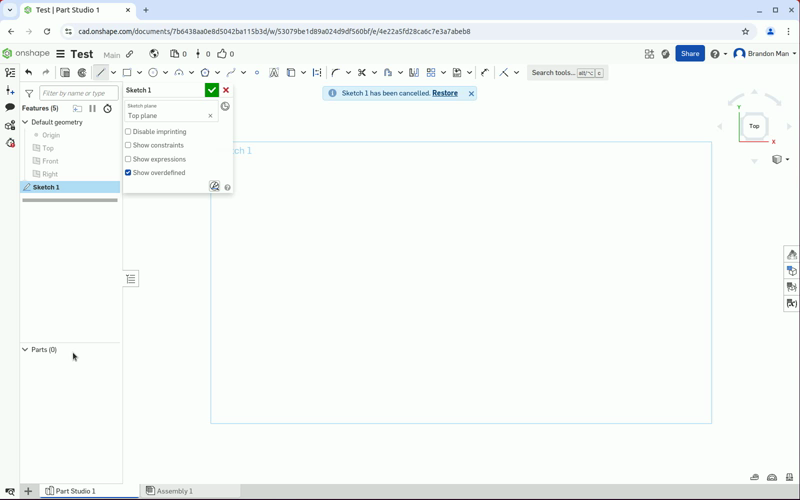
mouse_move(393, 349)
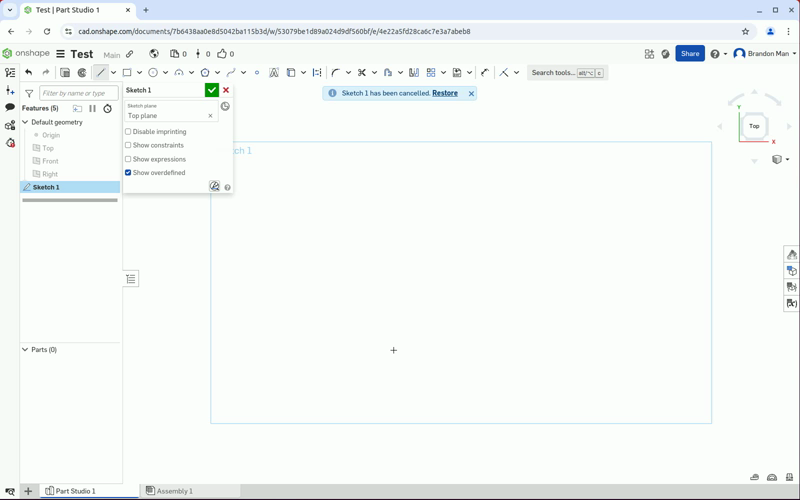
click(393, 349)
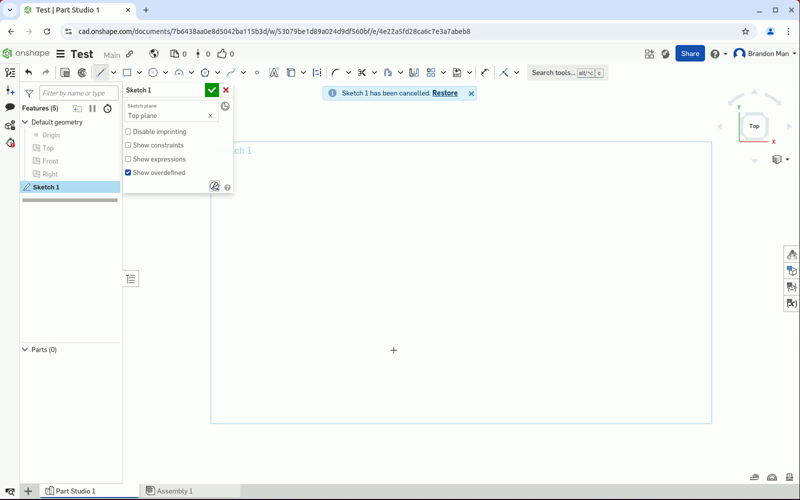
key_up(shift)
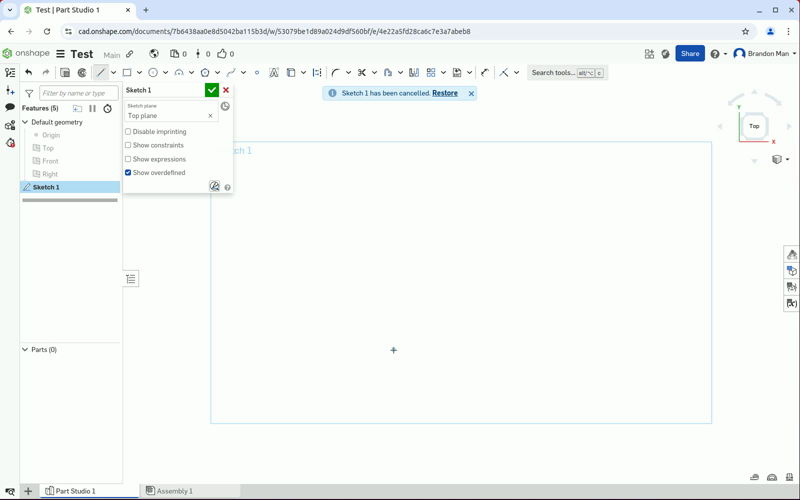
key_down(shift)
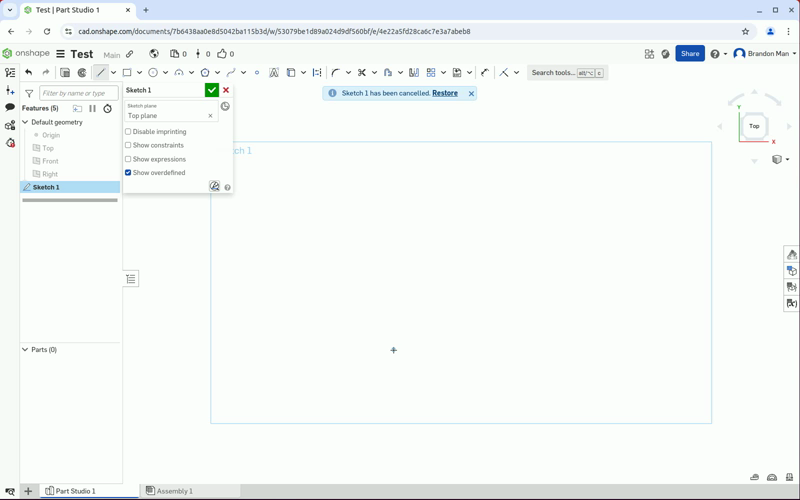
mouse_move(527, 349)
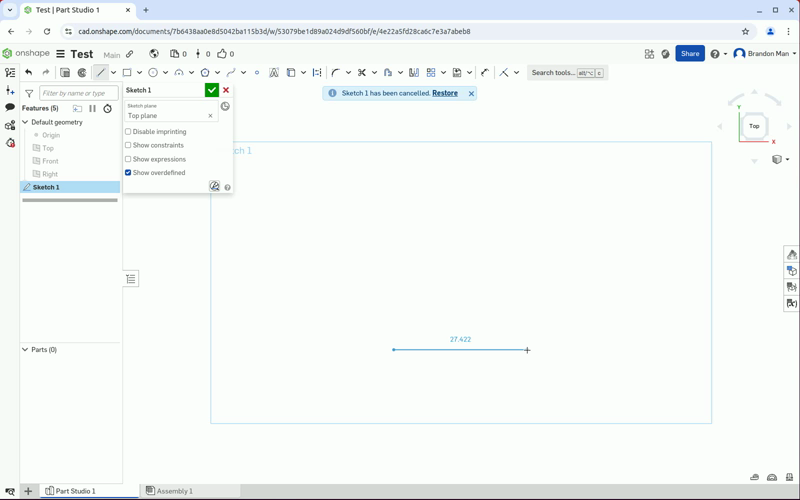
click(527, 349)
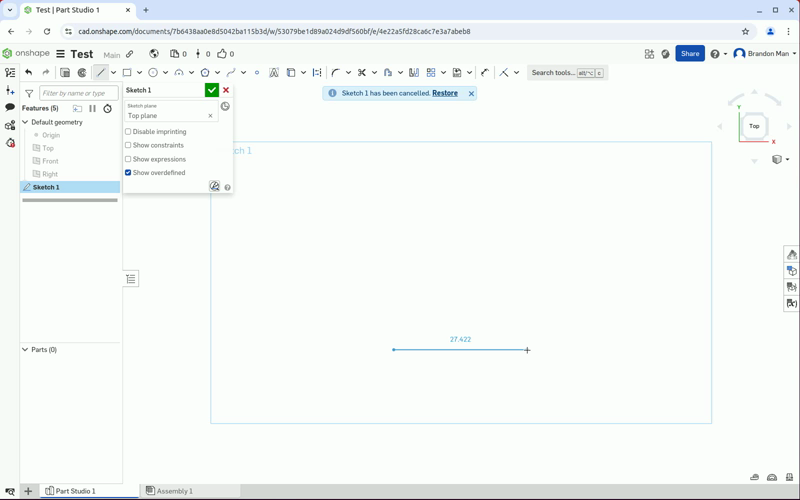
key_up(shift)
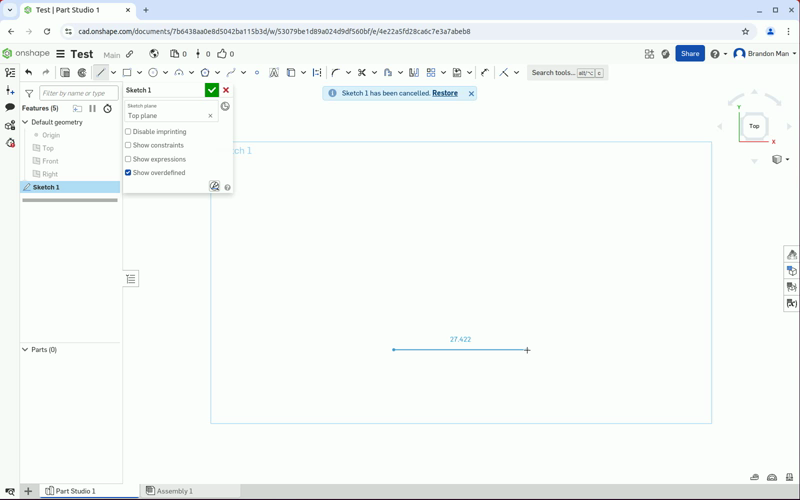
key_down(shift)
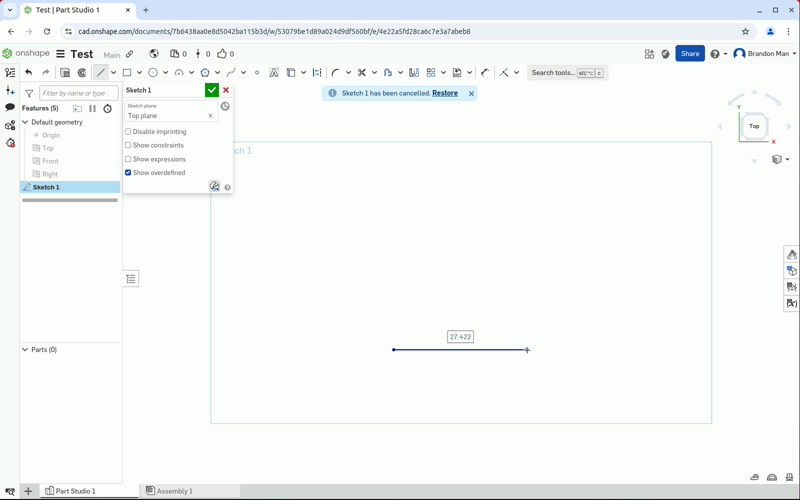
mouse_move(527, 216)
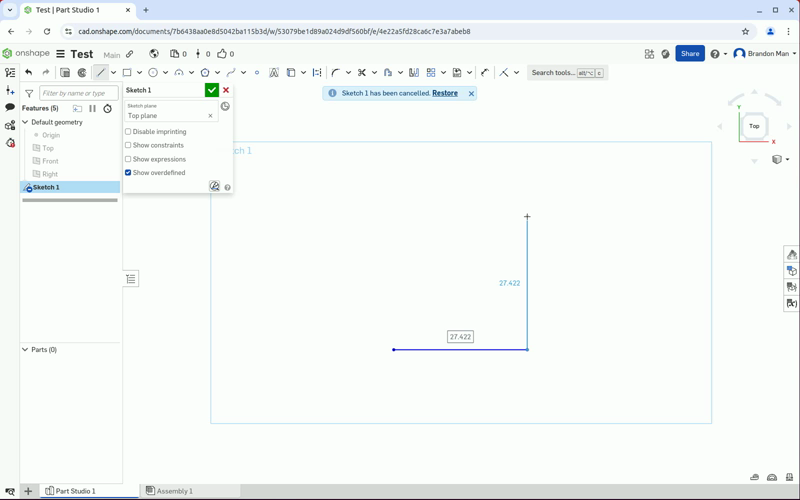
click(527, 216)
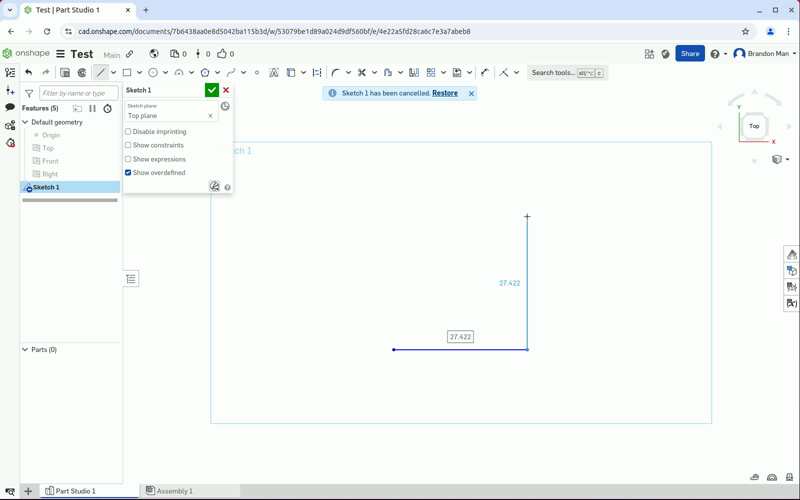
key_up(shift)
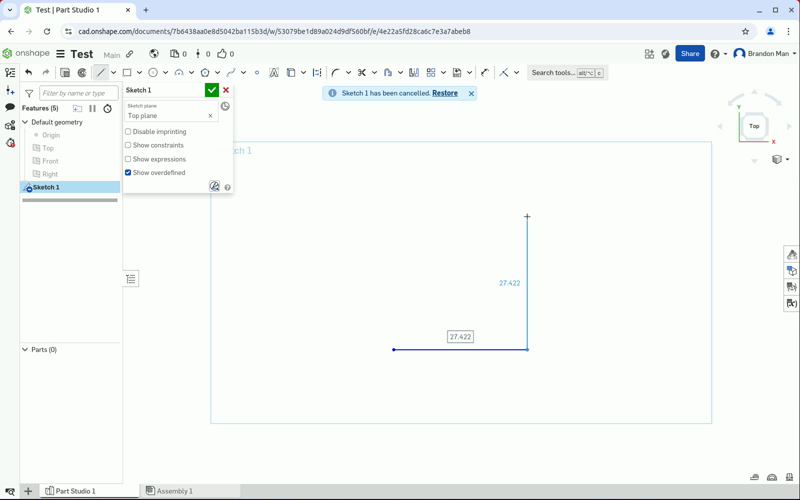
key_down(shift)
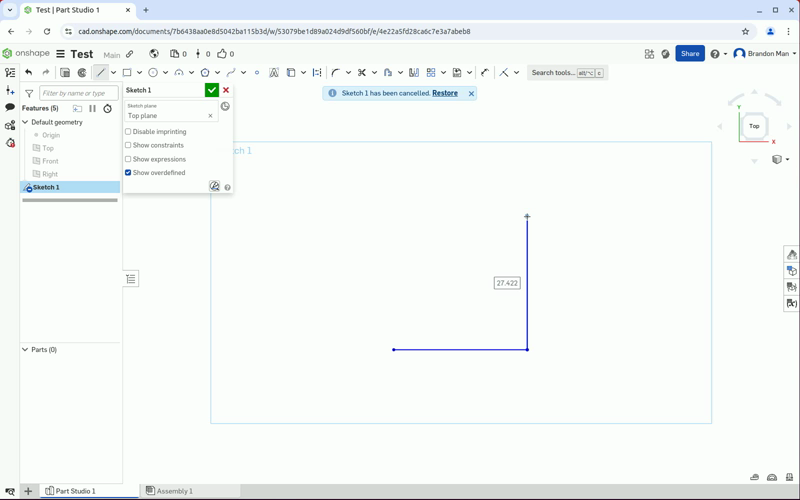
mouse_move(393, 216)
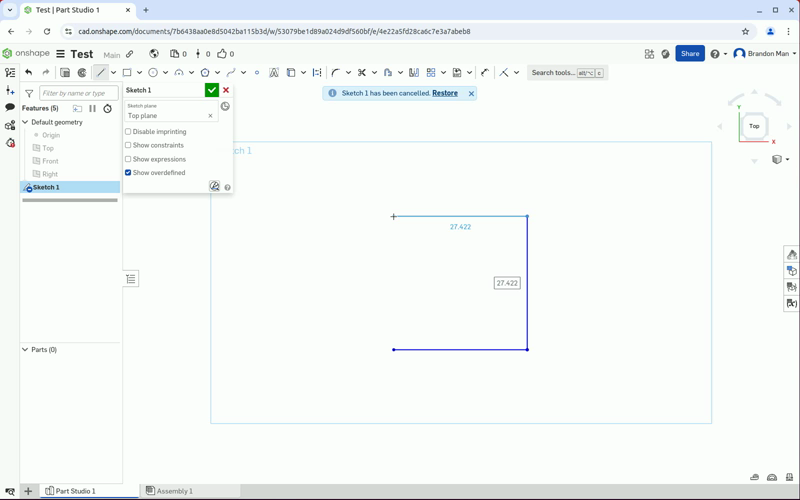
click(393, 216)
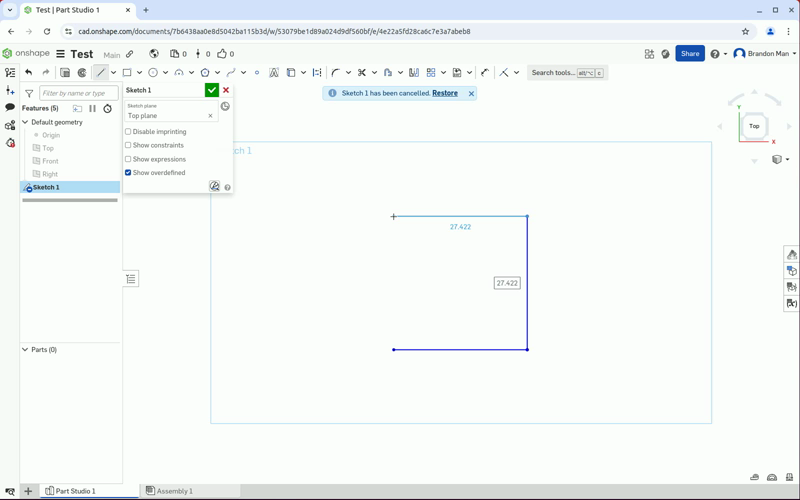
key_up(shift)
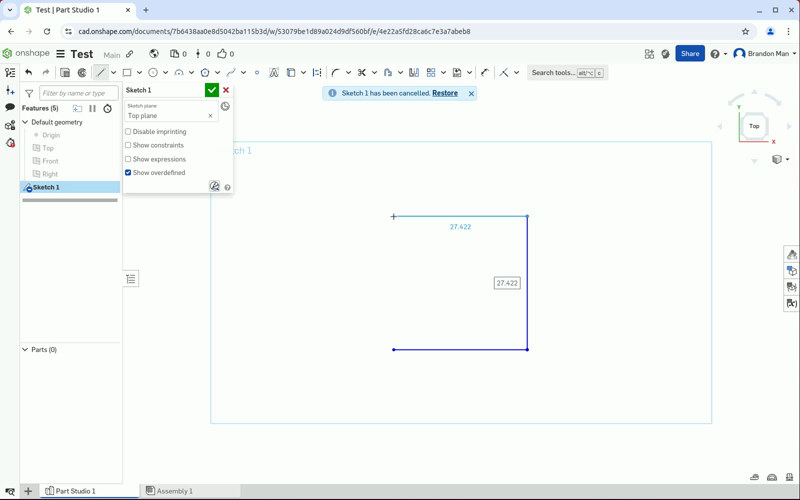
key_down(shift)
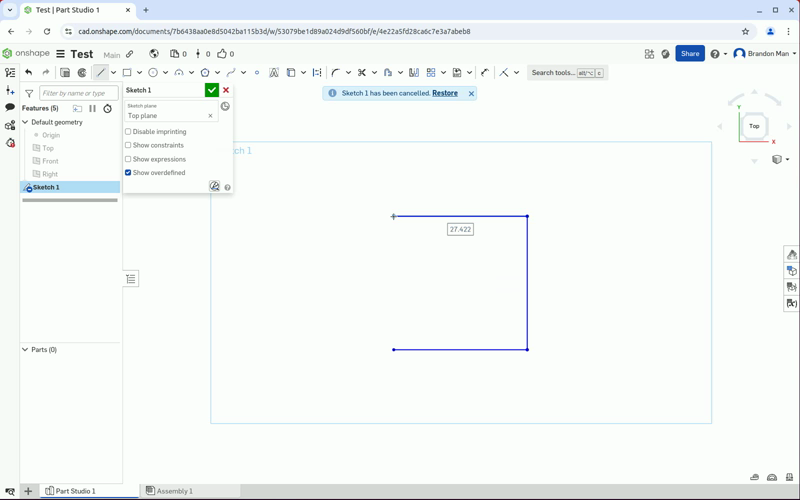
mouse_move(393, 349)
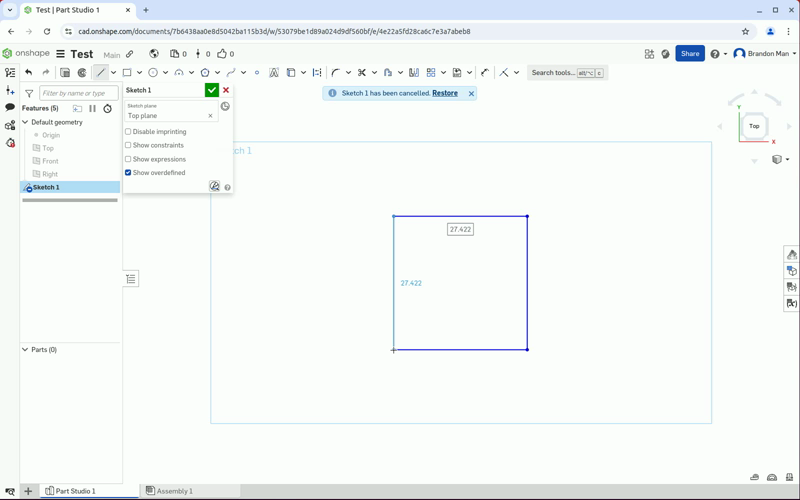
key_up(shift)
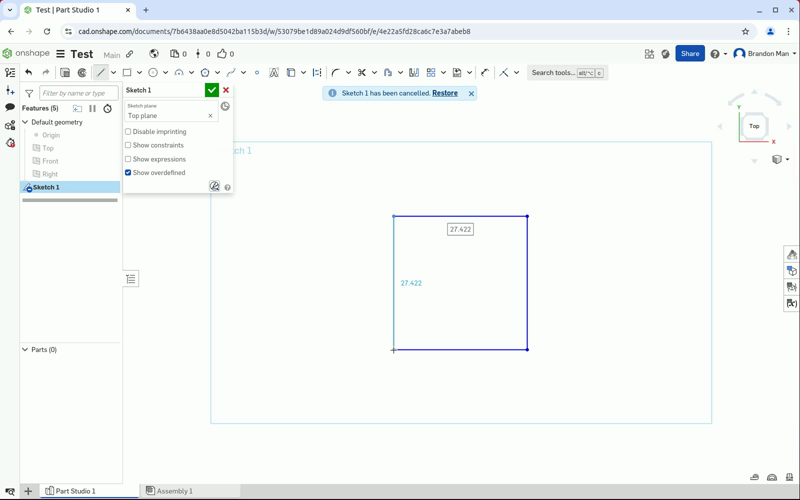
click(393, 349)
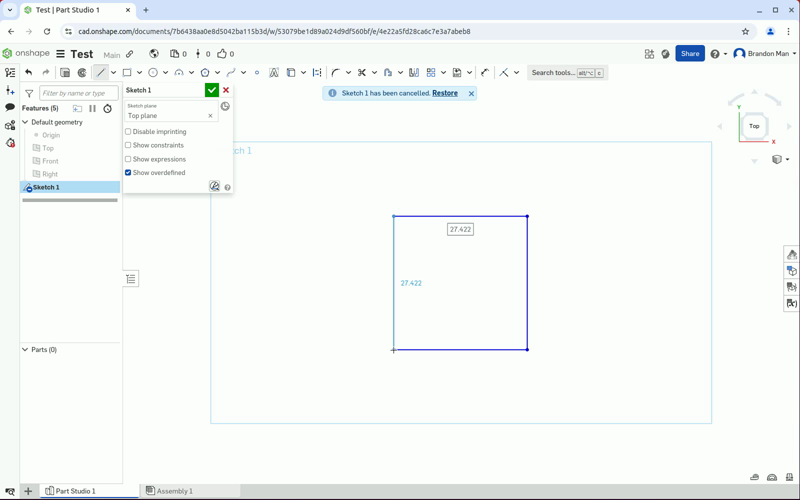
key(esc)
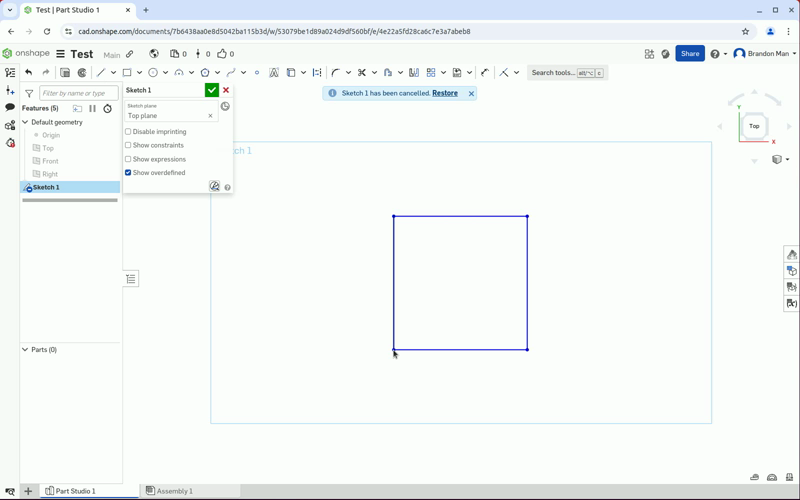
key(c)
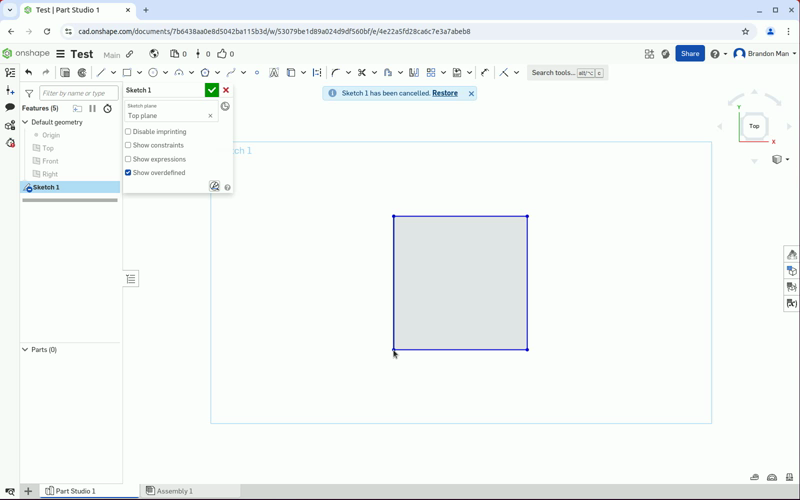
key_down(shift)
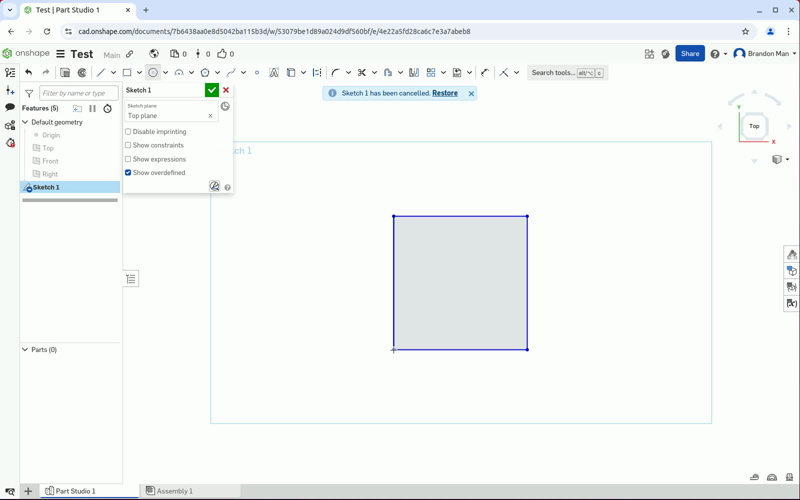
mouse_move(403, 339)
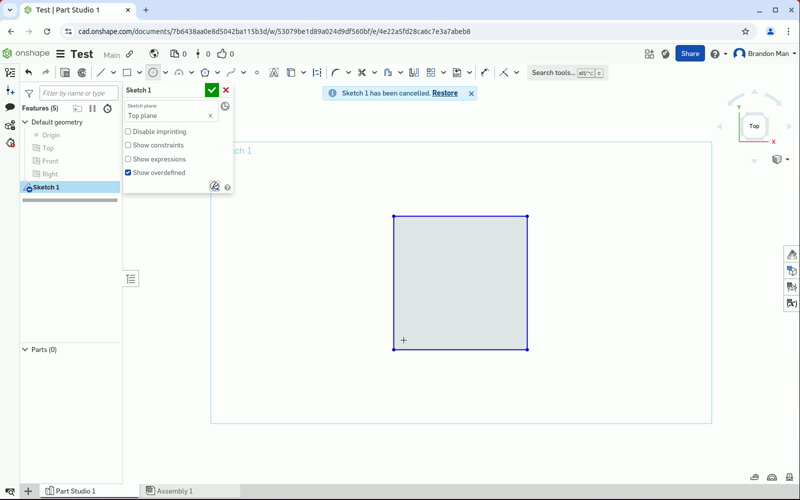
click(403, 339)
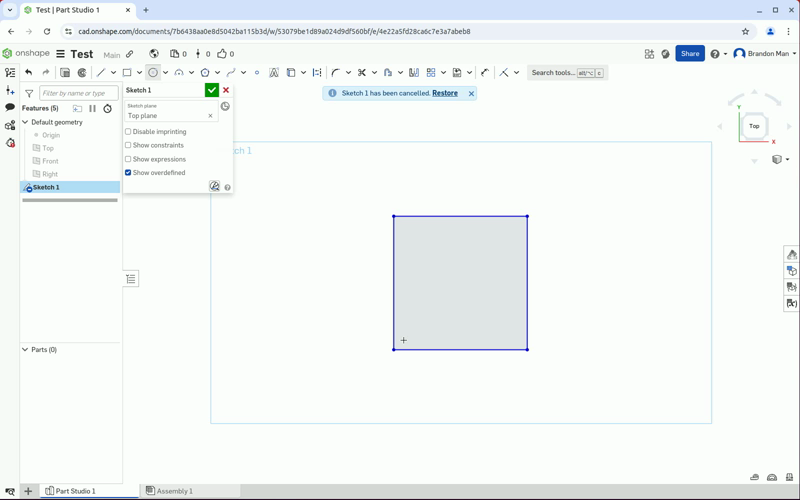
key_up(shift)
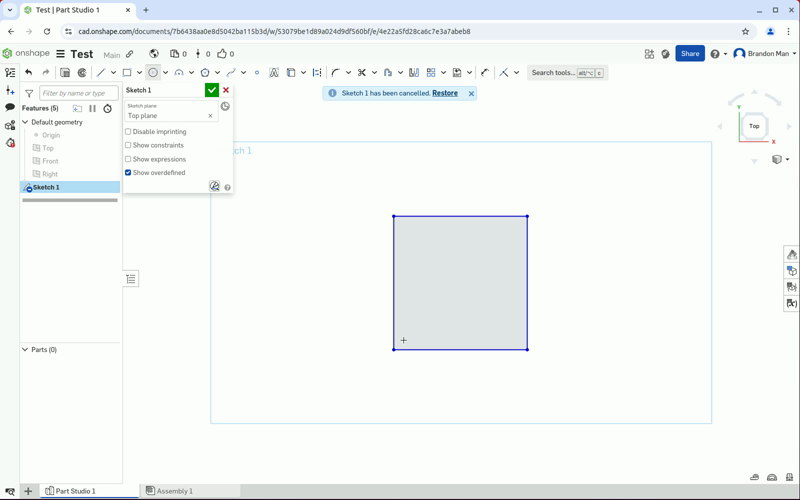
mouse_move(409, 339)
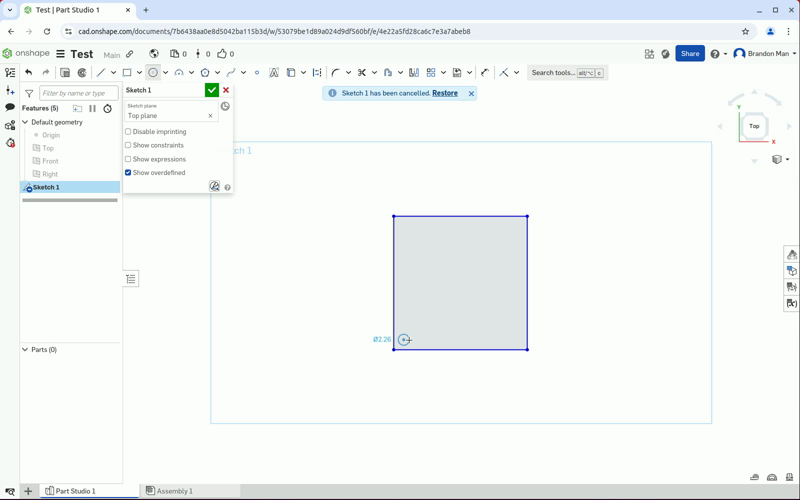
click(409, 339)
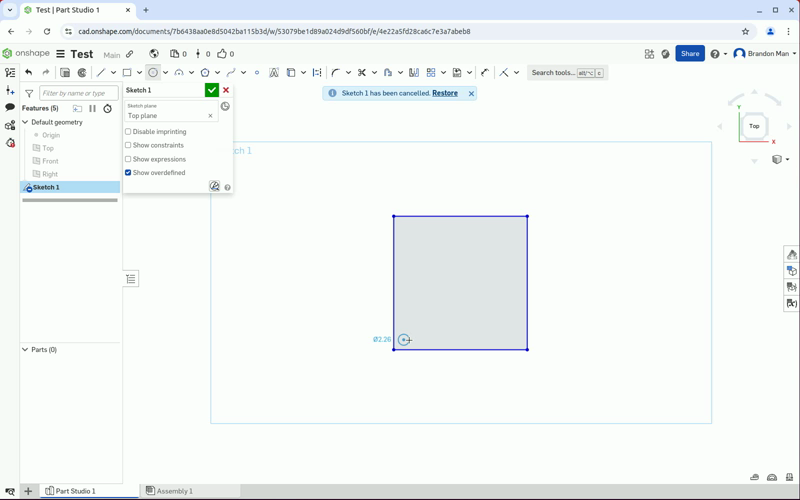
key(esc)
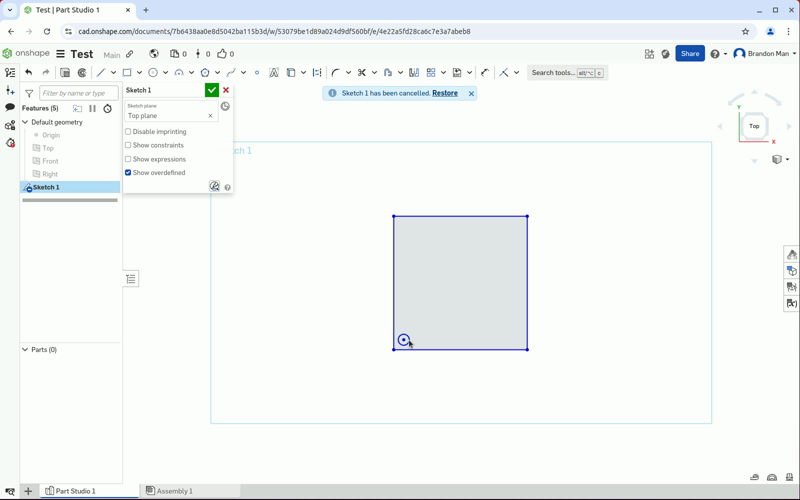
key(c)
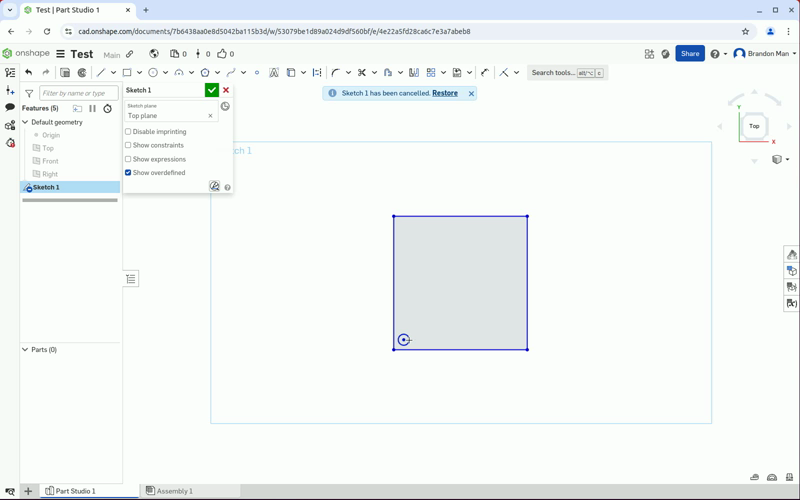
key_down(shift)
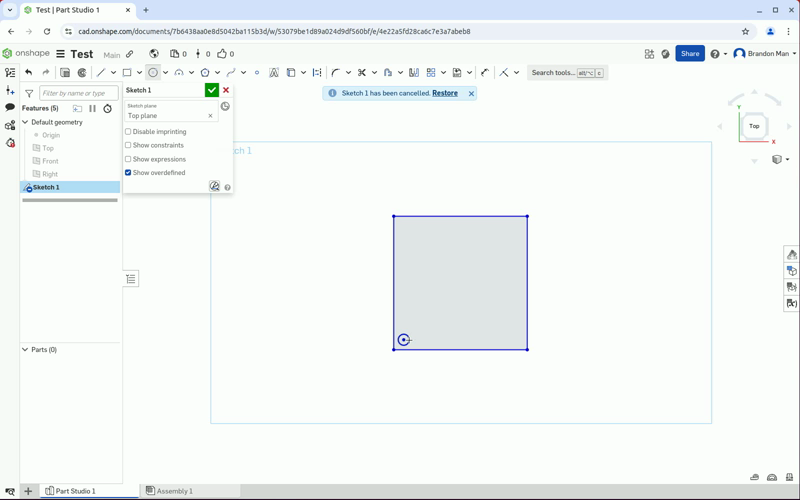
mouse_move(403, 226)
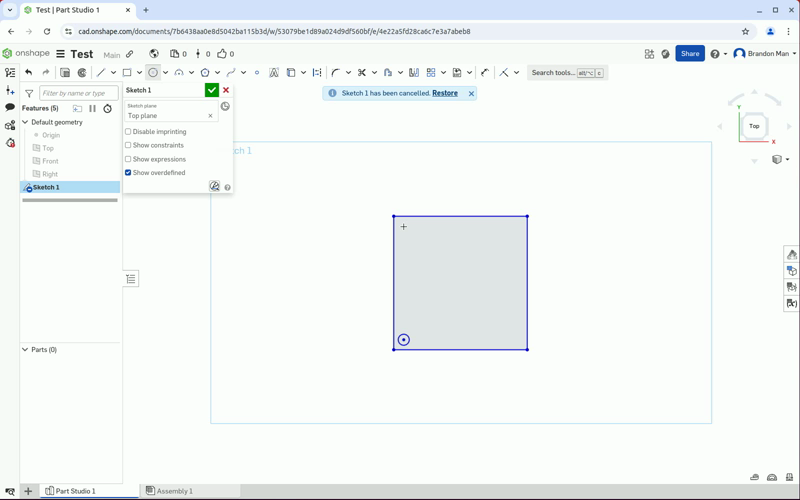
click(403, 226)
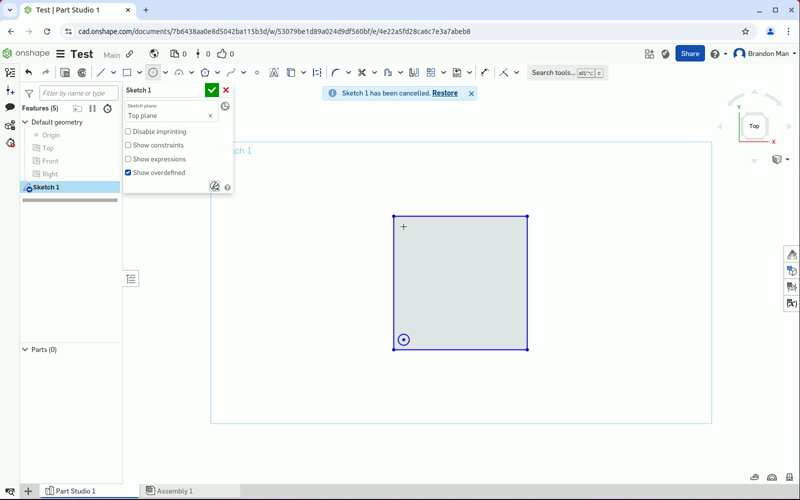
key_up(shift)
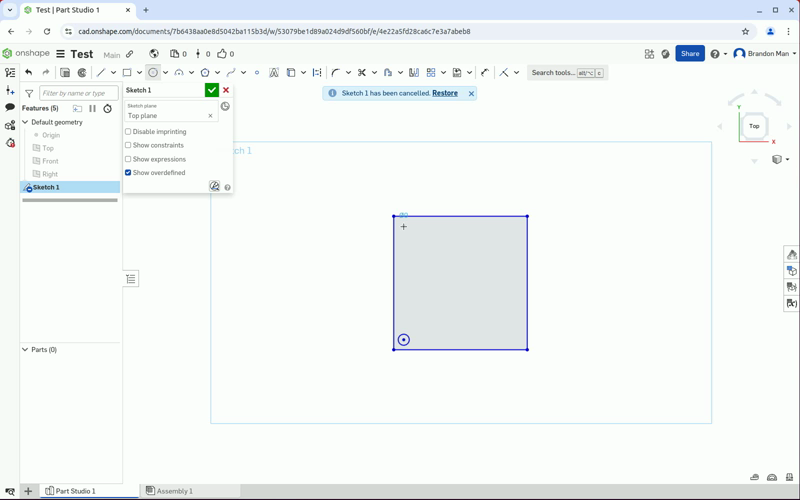
mouse_move(409, 226)
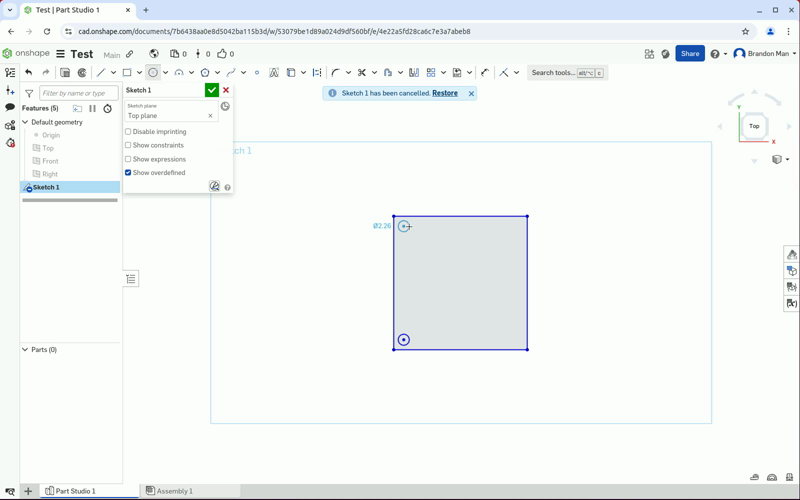
click(409, 226)
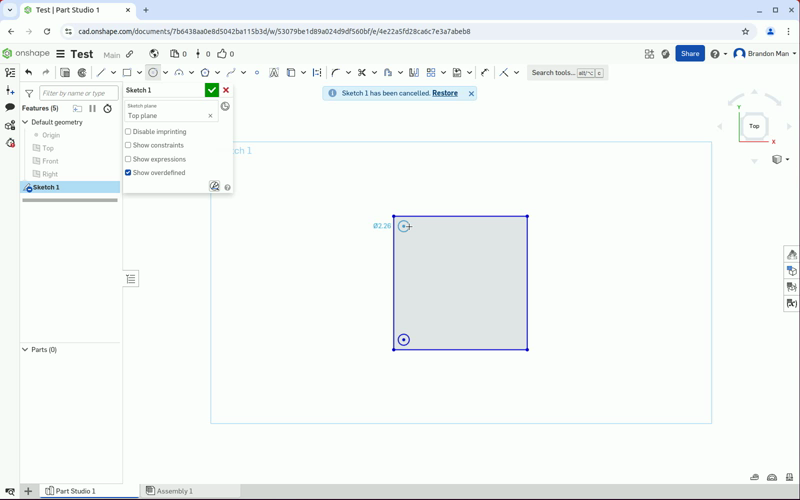
key(esc)
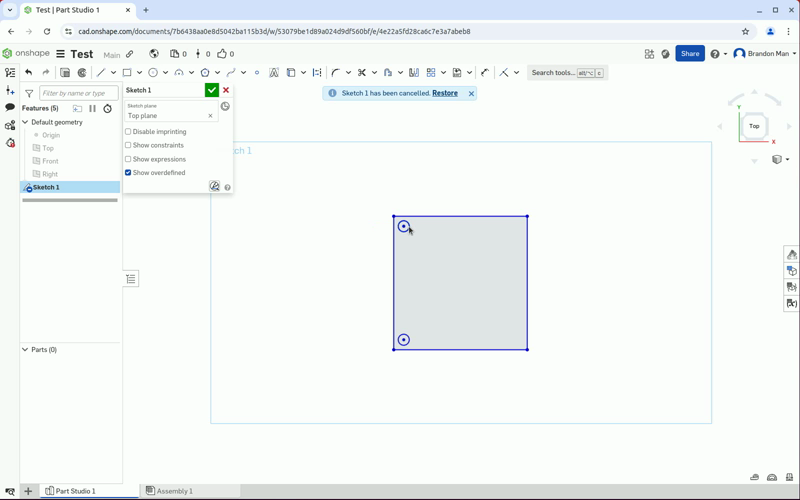
key(c)
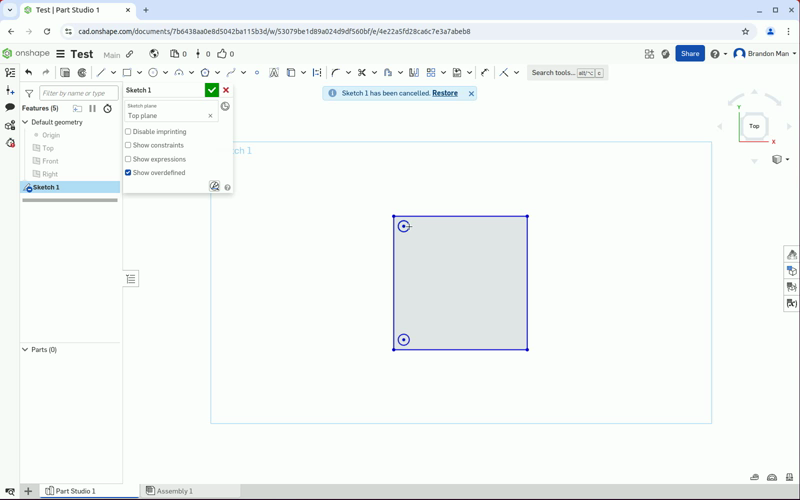
key_down(shift)
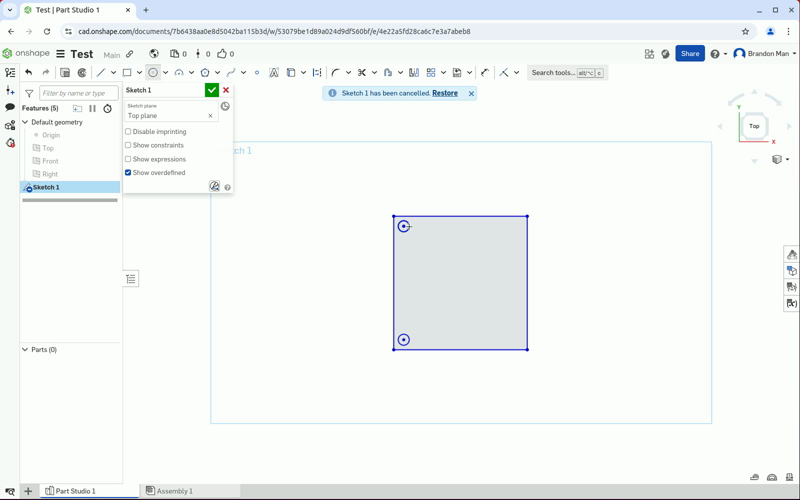
mouse_move(461, 282)
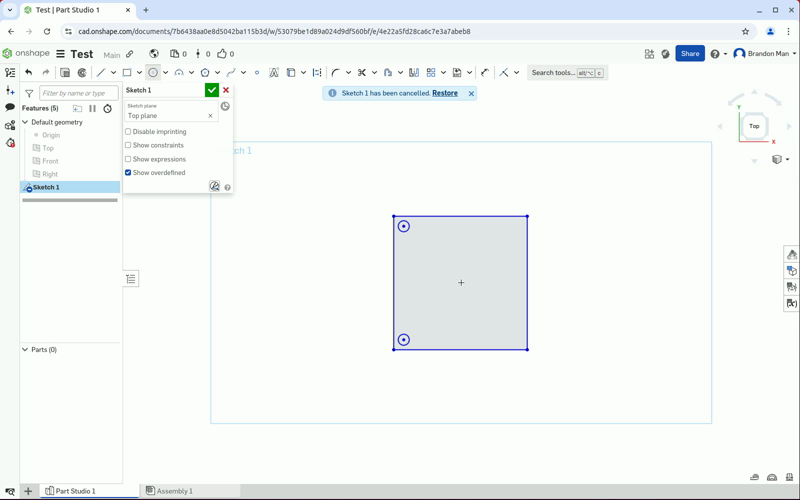
click(461, 282)
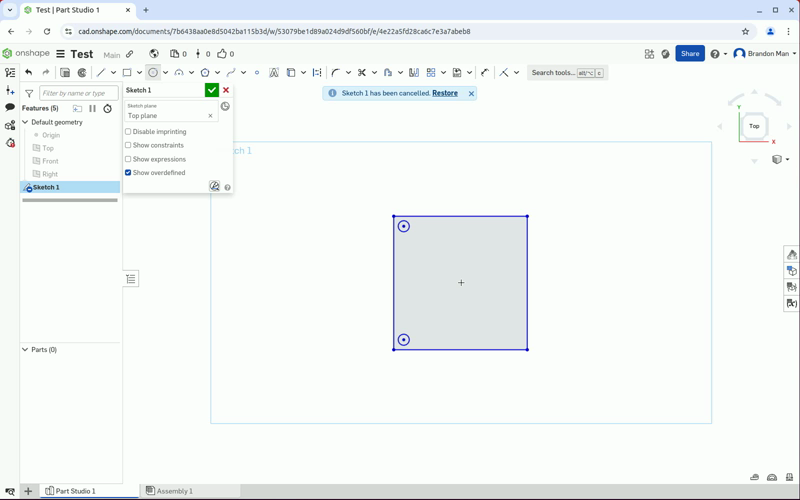
key_up(shift)
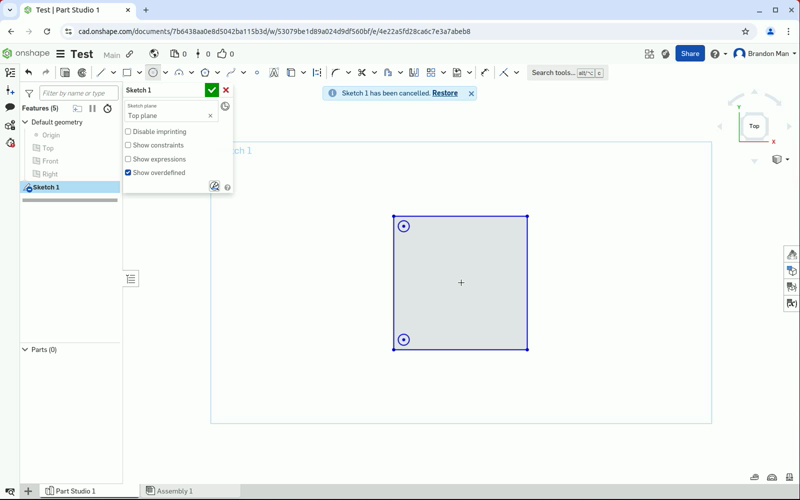
mouse_move(486, 282)
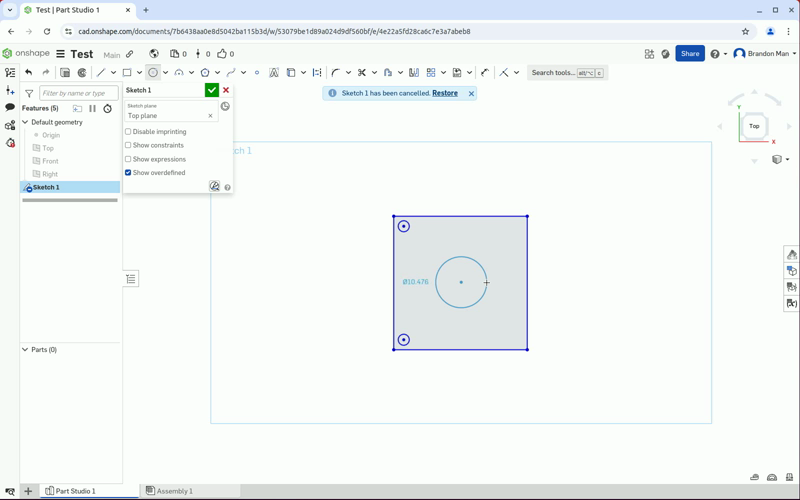
click(486, 282)
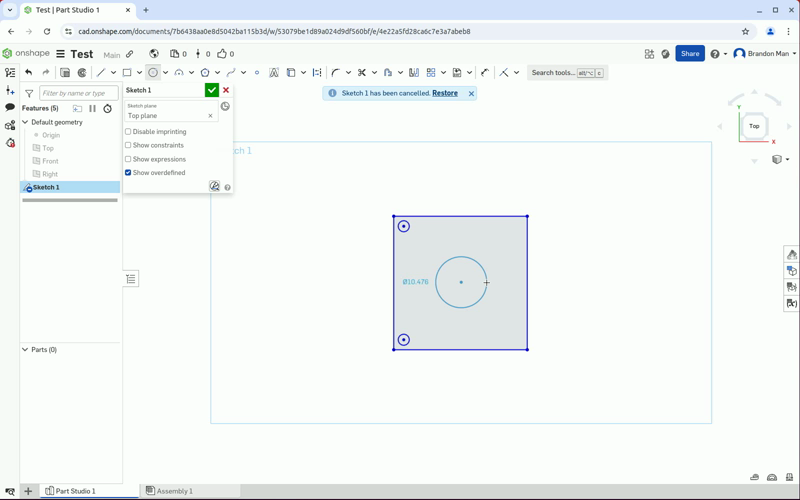
key(esc)
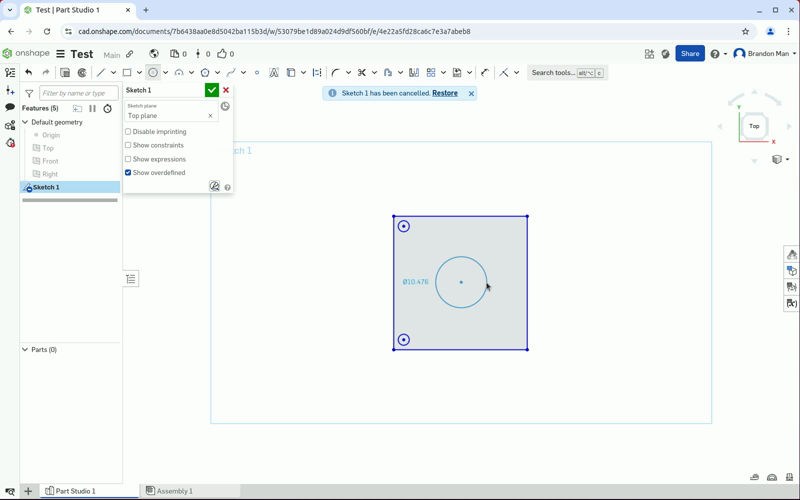
key(c)
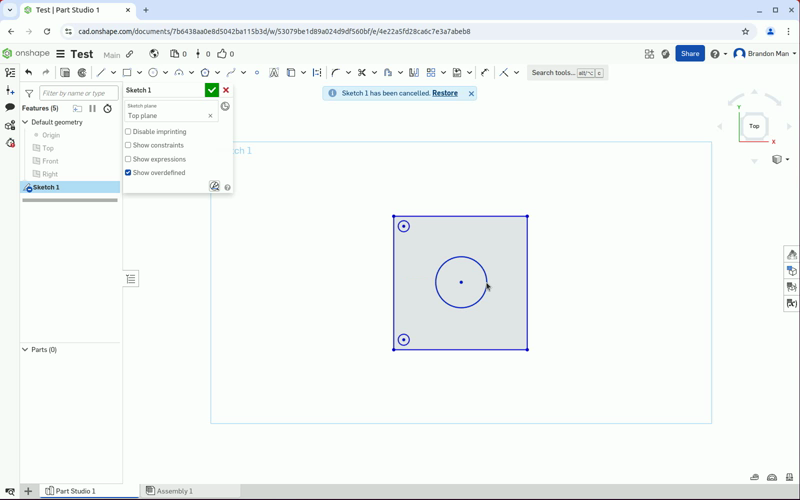
key_down(shift)
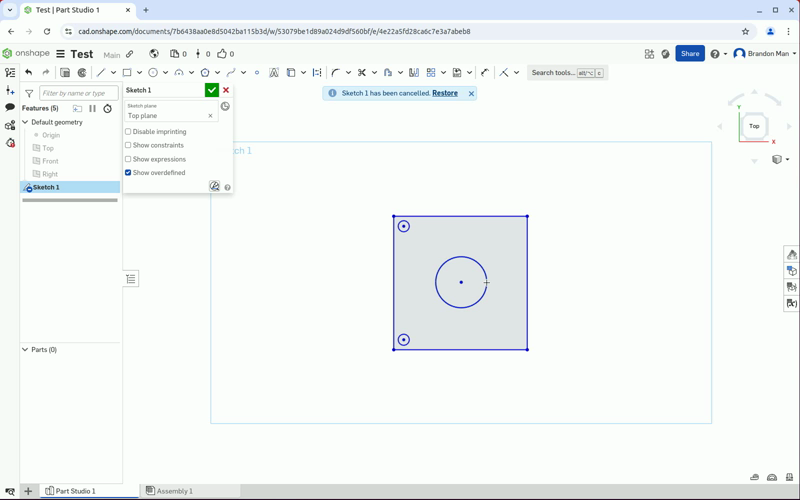
mouse_move(517, 339)
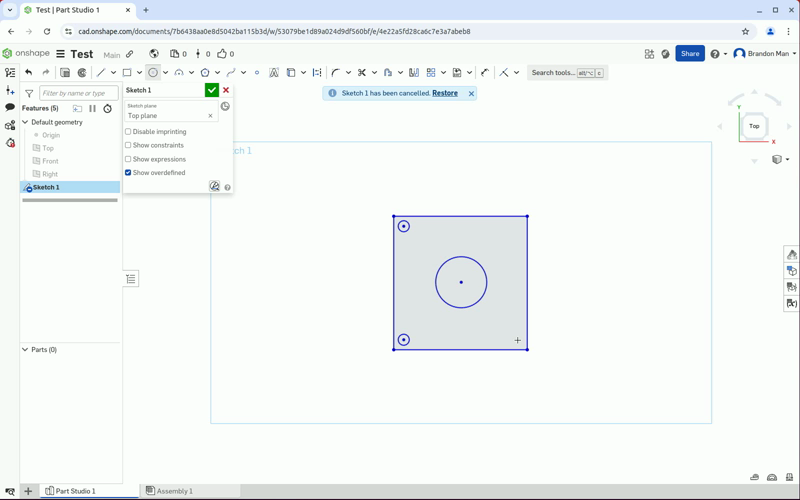
click(517, 339)
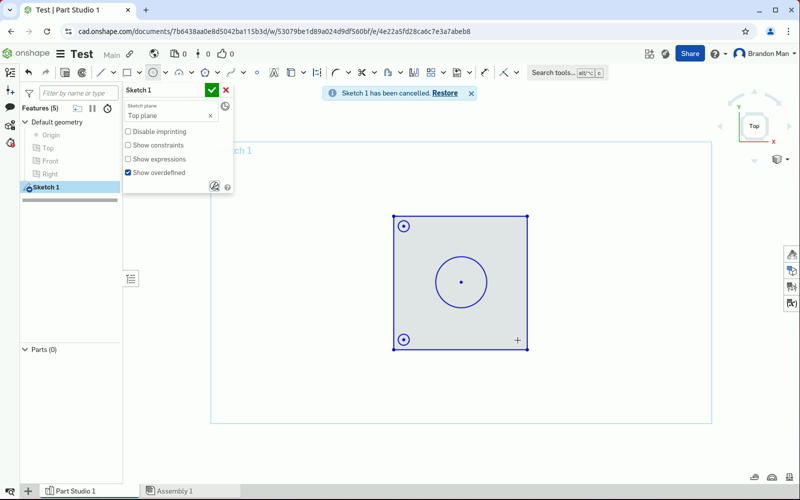
key_up(shift)
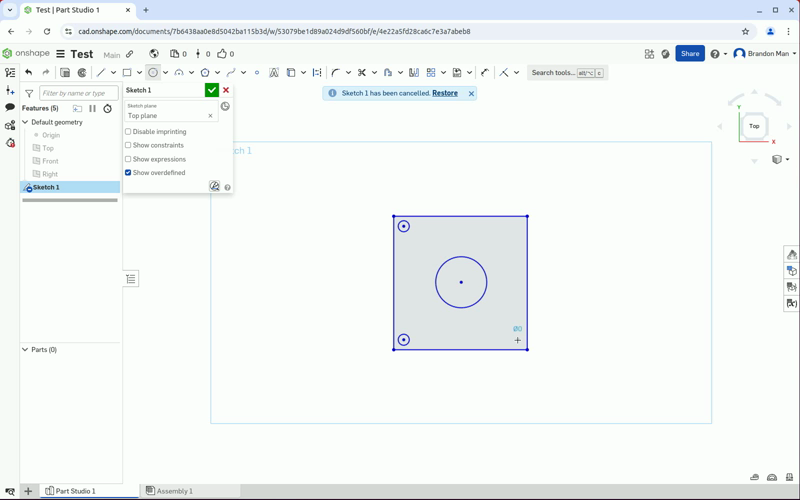
mouse_move(523, 339)
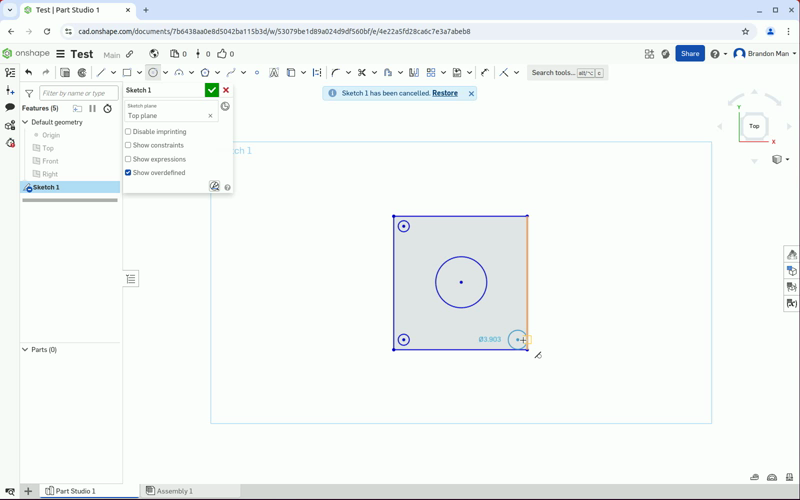
click(523, 339)
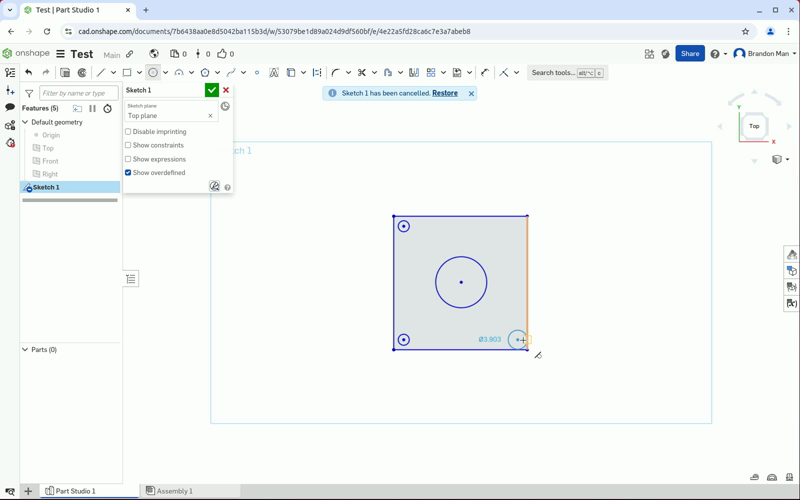
key(esc)
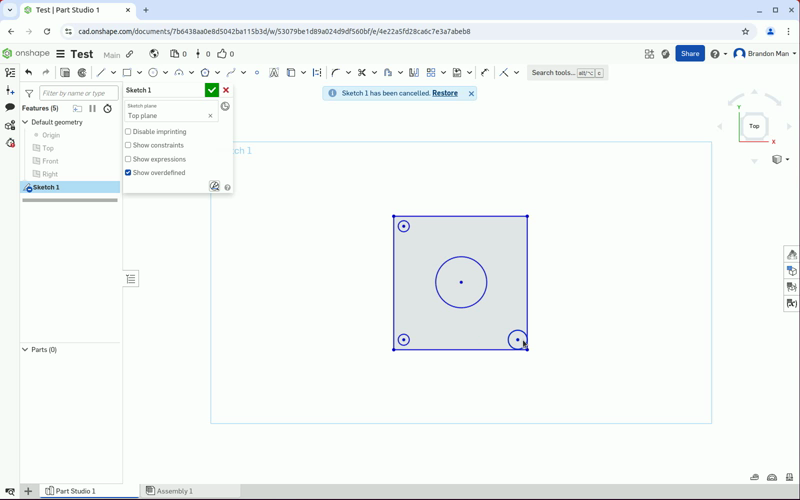
key(c)
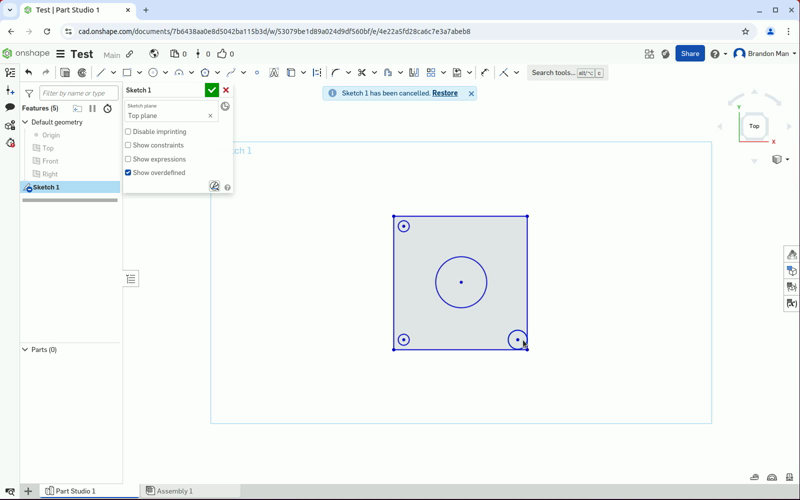
key_down(shift)
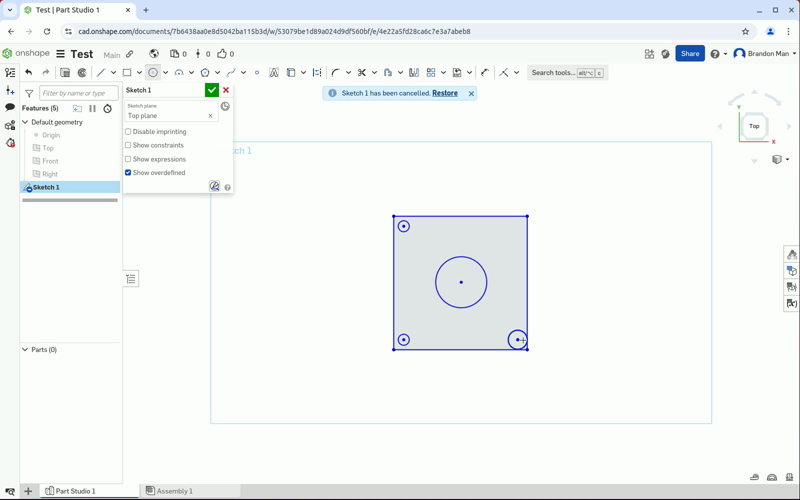
mouse_move(517, 226)
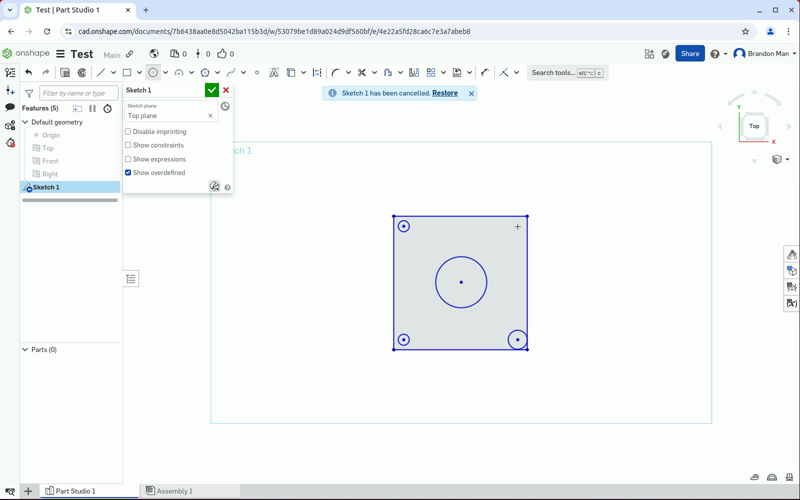
click(517, 226)
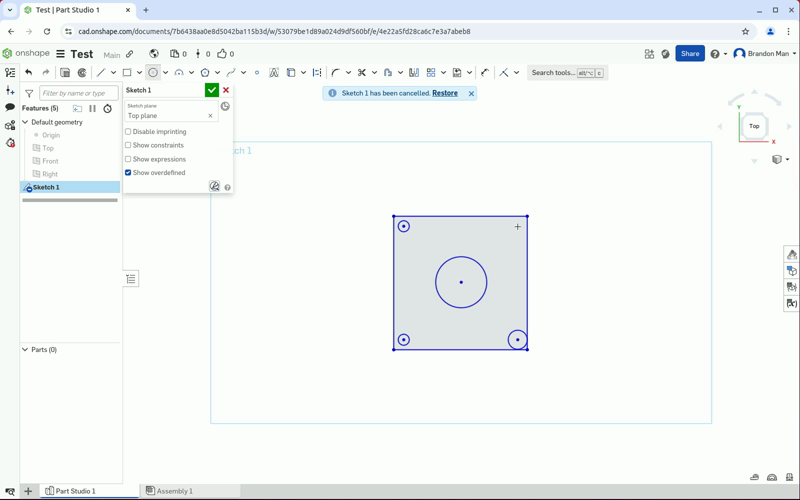
key_up(shift)
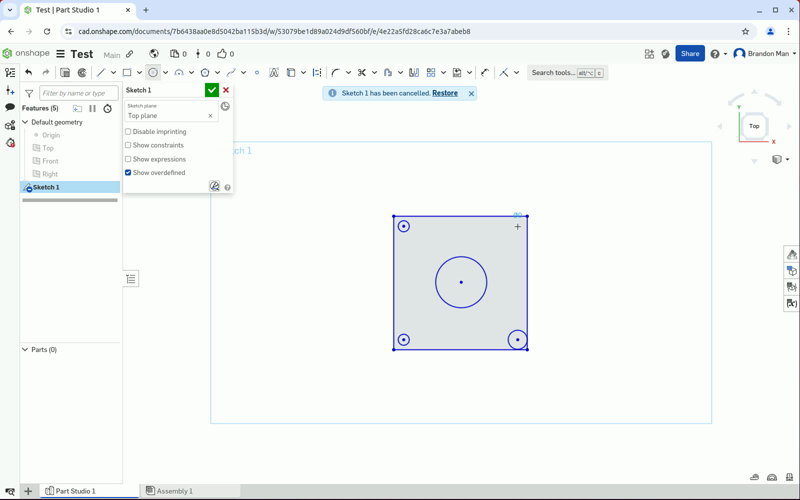
mouse_move(523, 226)
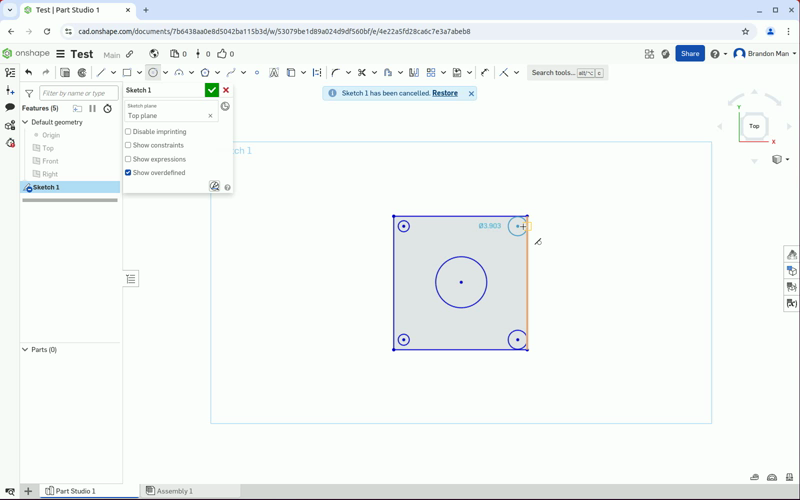
click(523, 226)
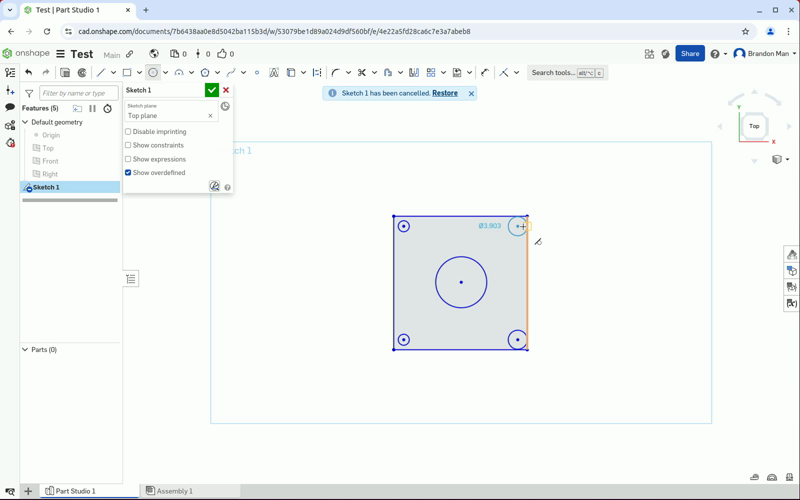
key(esc)
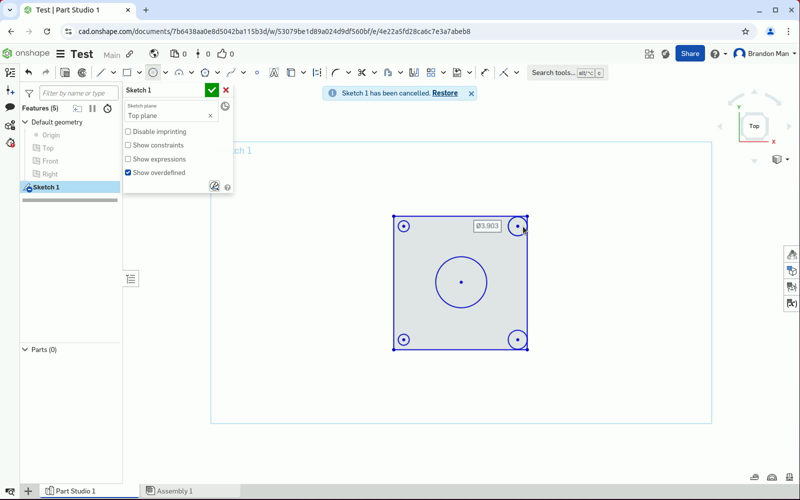
mouse_move(506, 280)
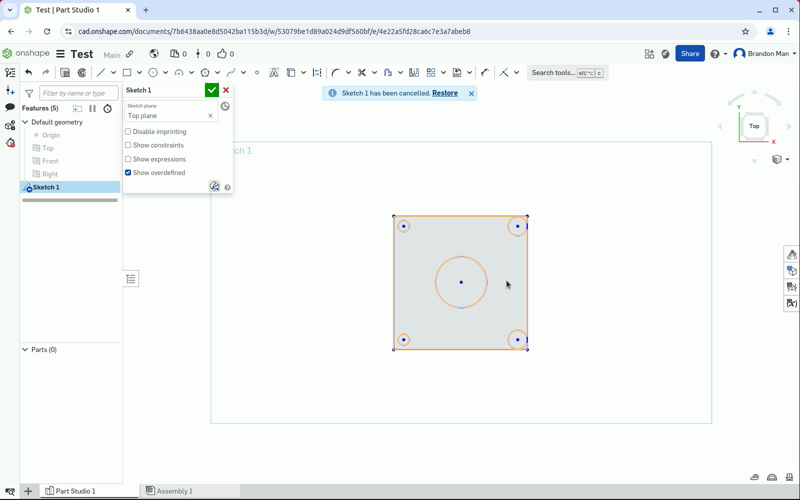
click(506, 280)
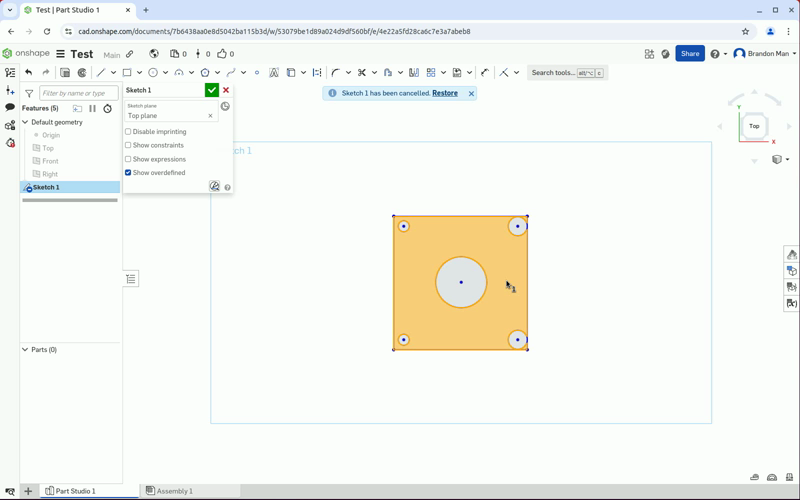
mouse_move(73, 352)
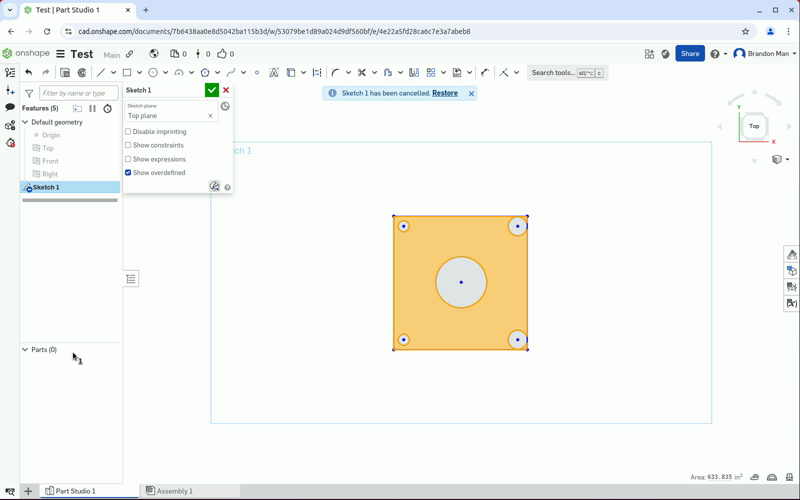
key(shift+y)
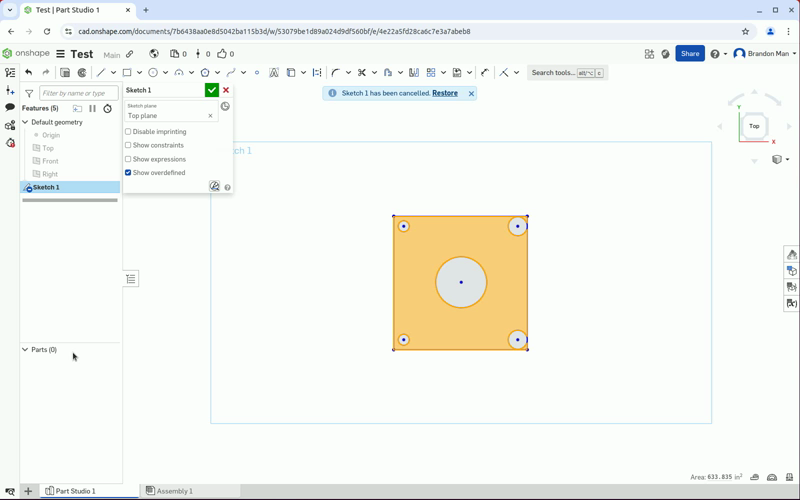
key(shift+e)
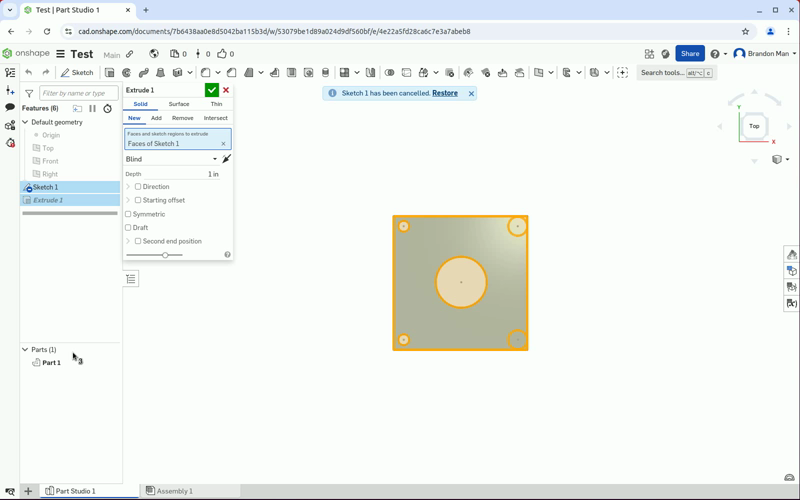
mouse_move(143, 106)
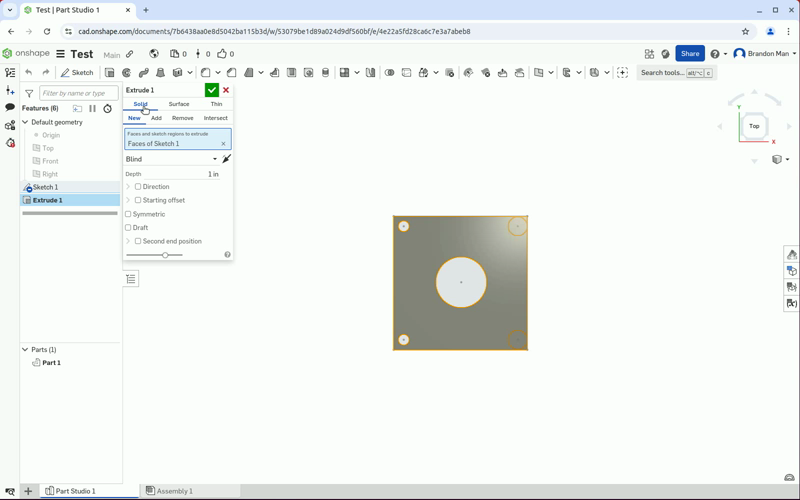
click(143, 106)
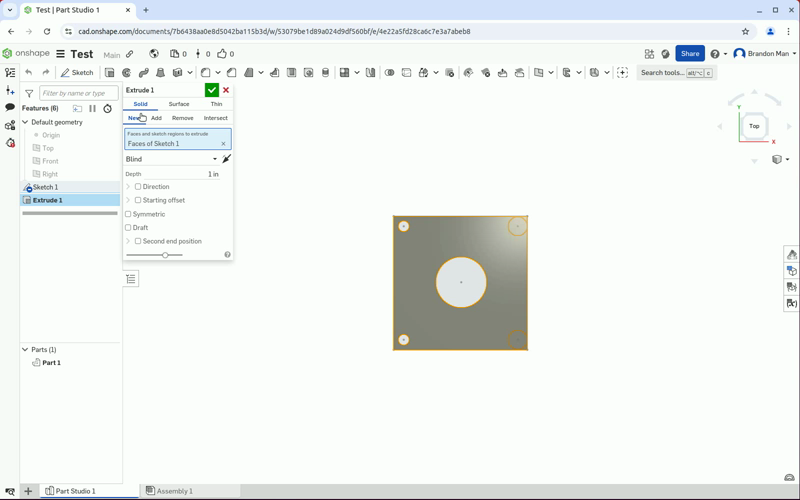
mouse_move(137, 120)
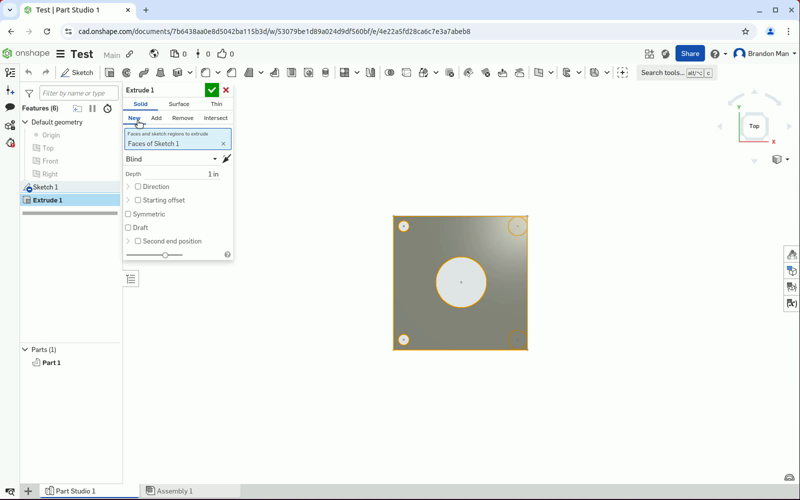
click(137, 120)
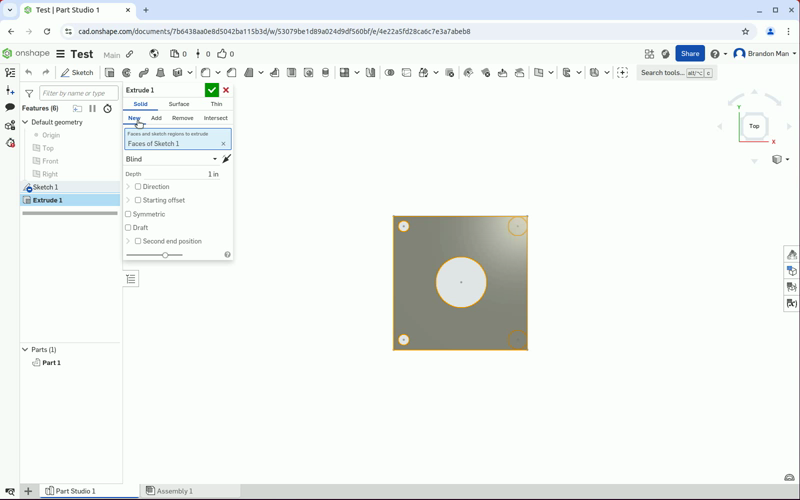
key(tab, 4)
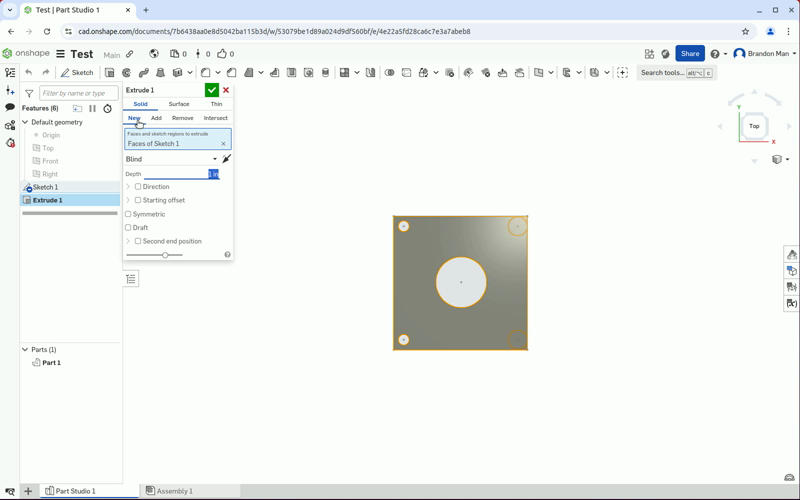
text(2.889)
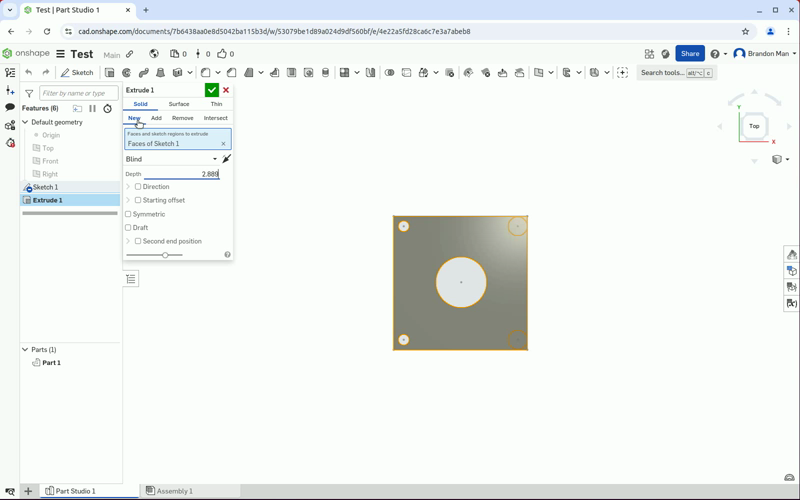
key(enter)
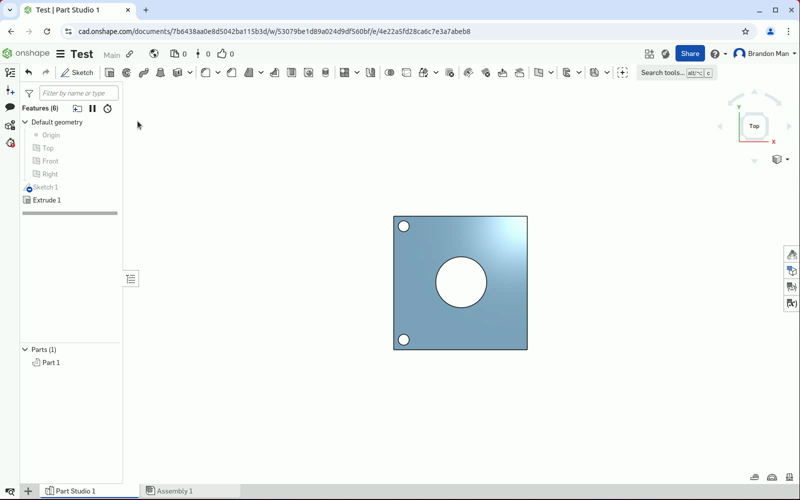
key(shift+h)
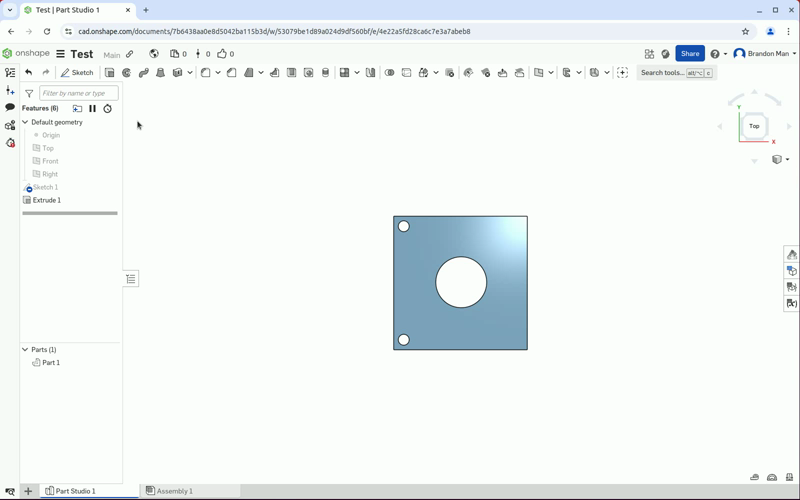
key(shift+h)
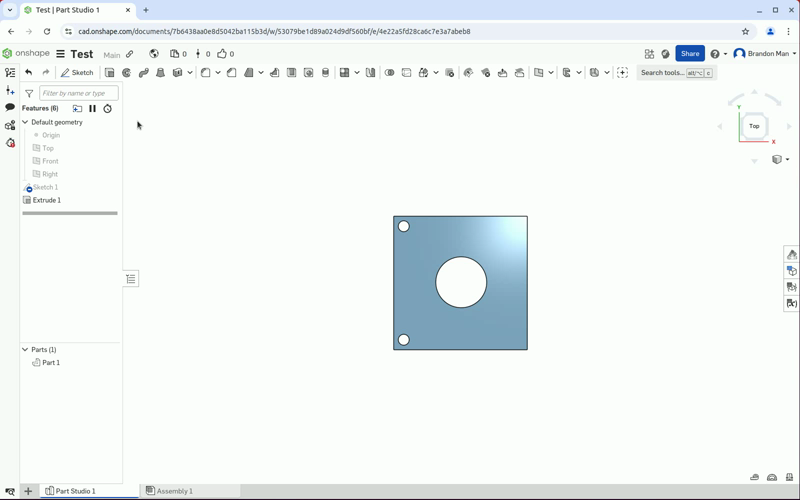
mouse_move(73, 189)
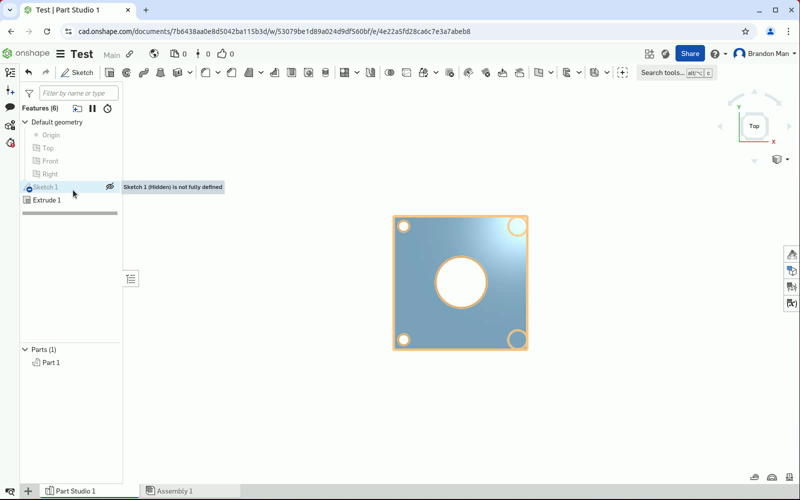
click(73, 189)
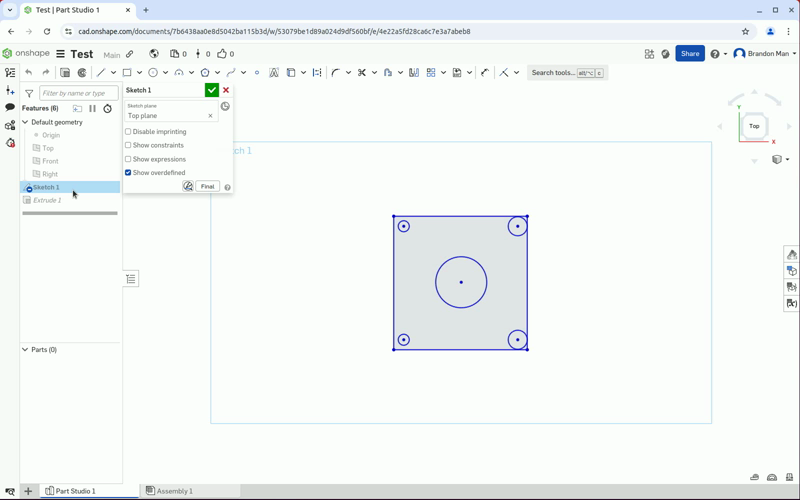
mouse_move(229, 92)
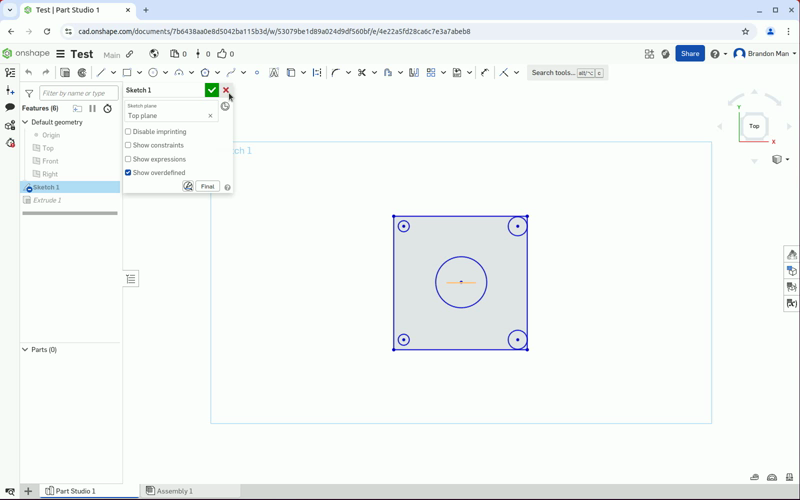
click(229, 92)
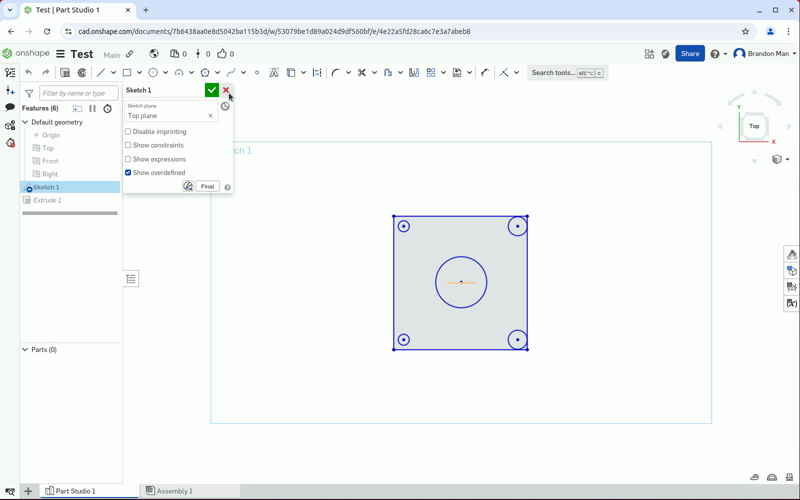
key(shift+s)
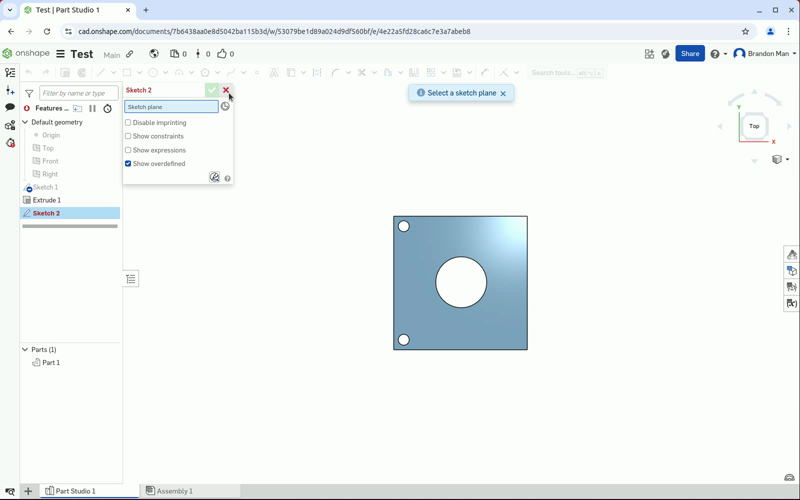
mouse_move(73, 150)
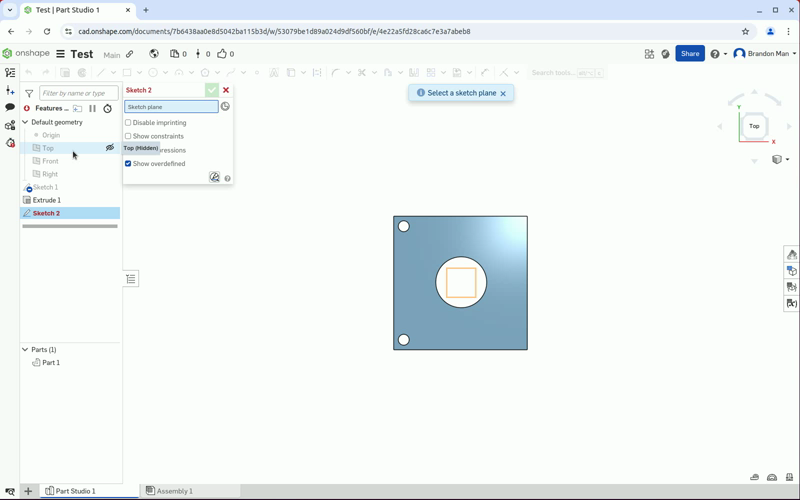
click(73, 150)
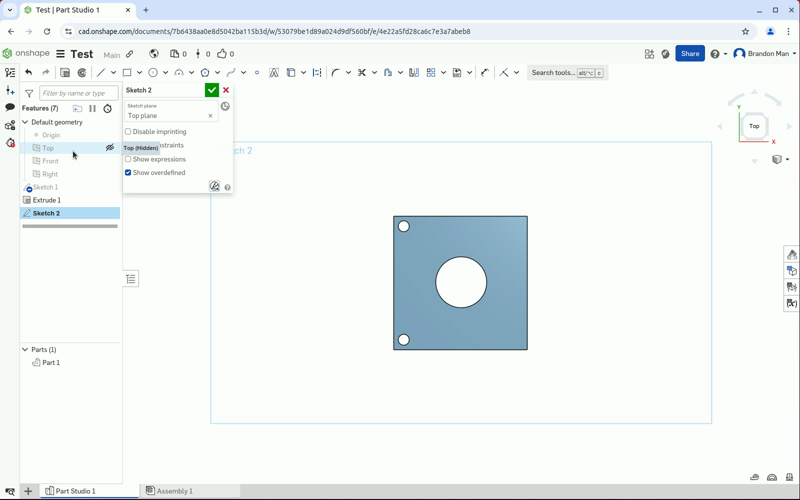
mouse_move(73, 352)
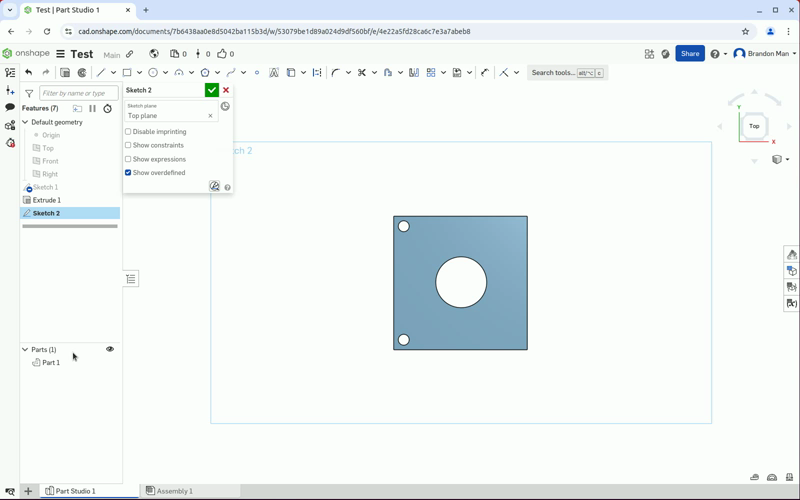
key(y)
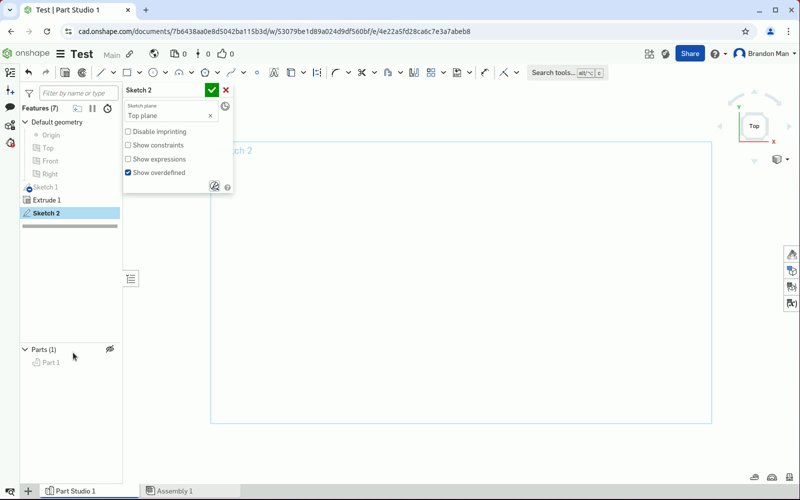
key(l)
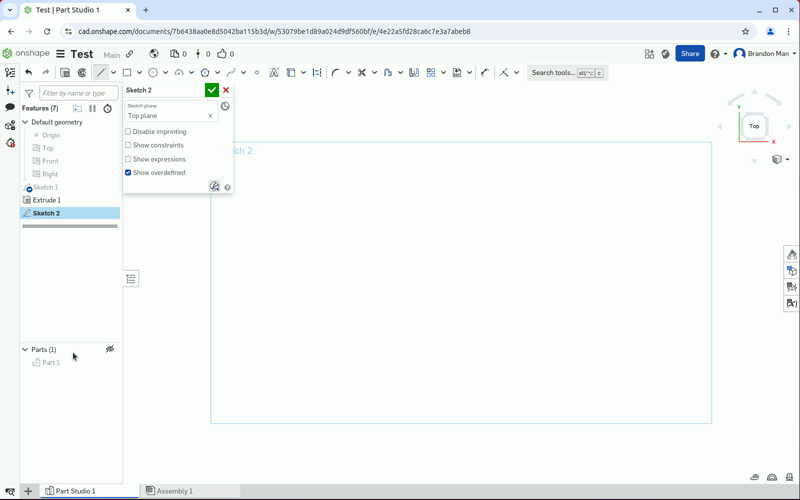
key_down(shift)
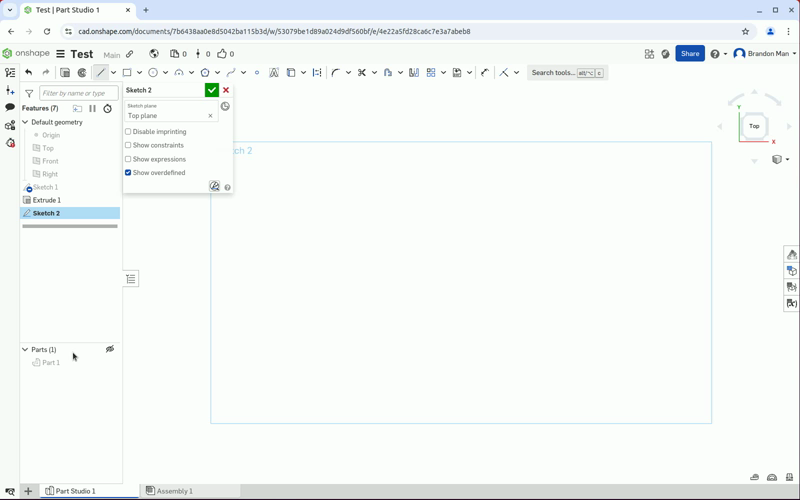
mouse_move(348, 356)
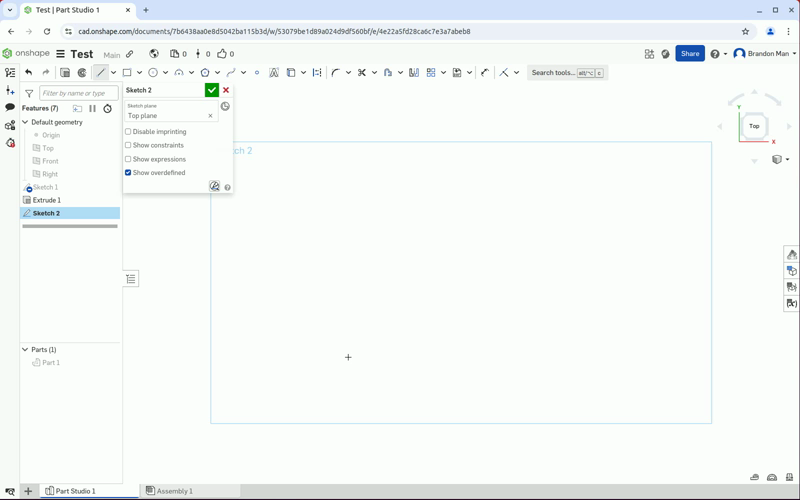
click(348, 356)
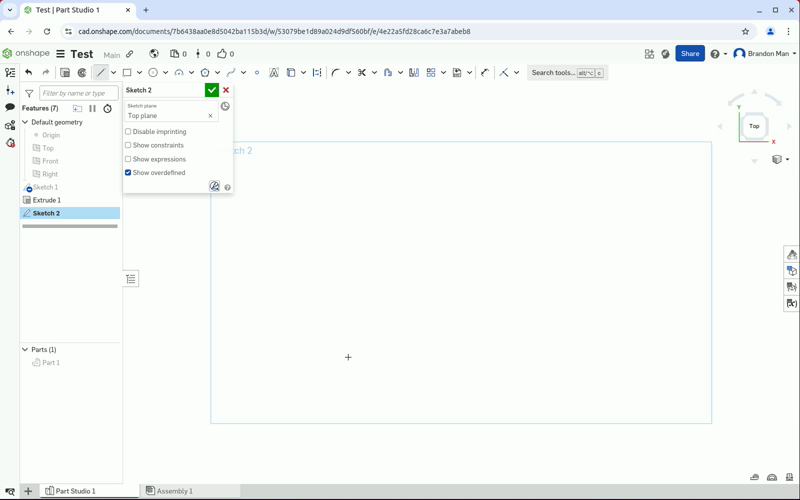
key_up(shift)
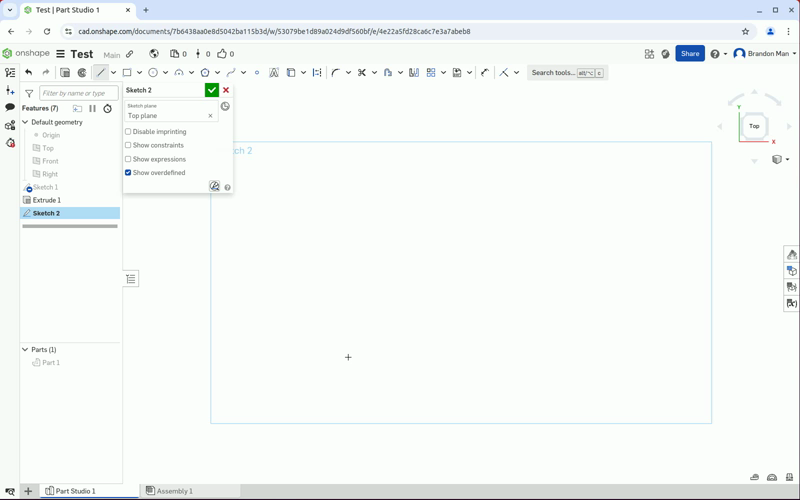
key_down(shift)
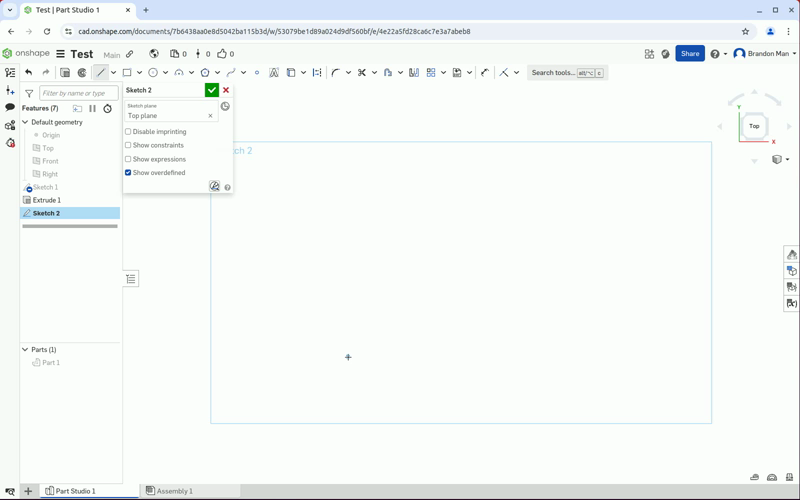
mouse_move(572, 356)
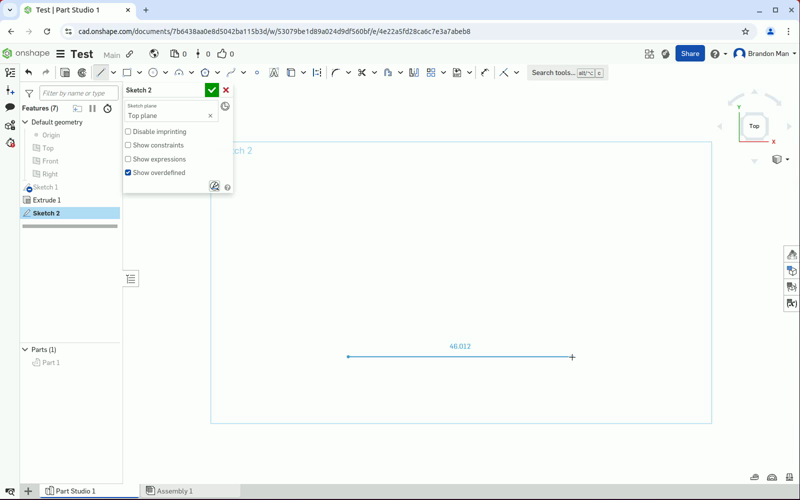
click(572, 356)
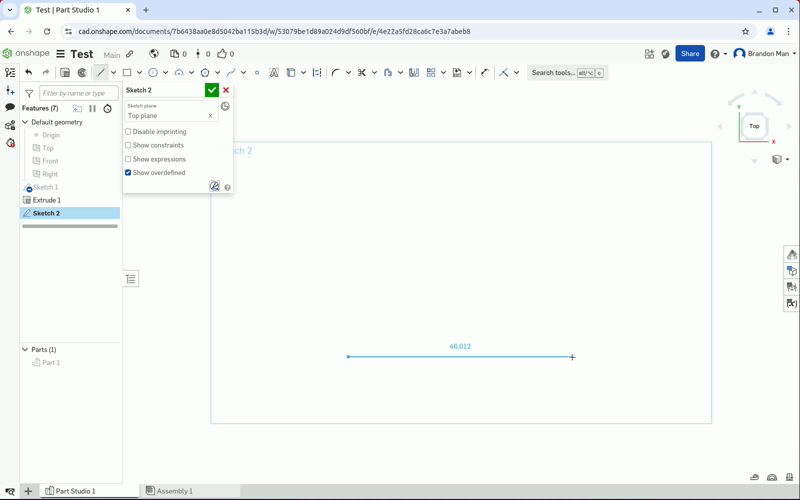
key_up(shift)
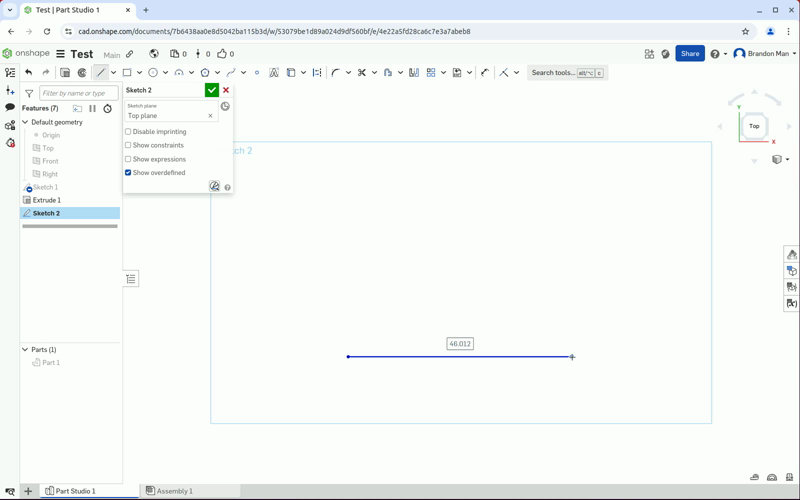
key_down(shift)
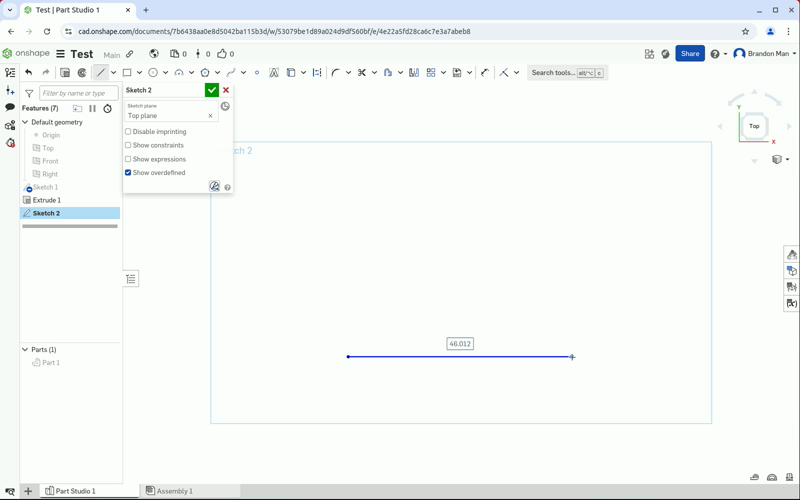
mouse_move(572, 217)
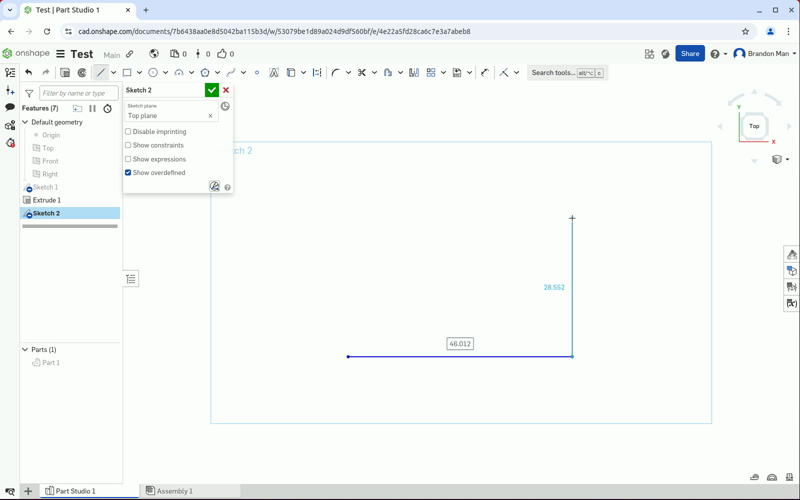
click(572, 217)
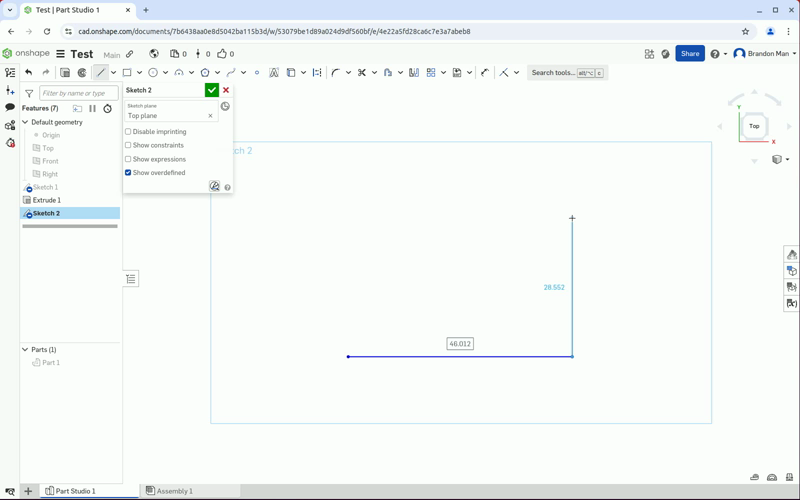
key_up(shift)
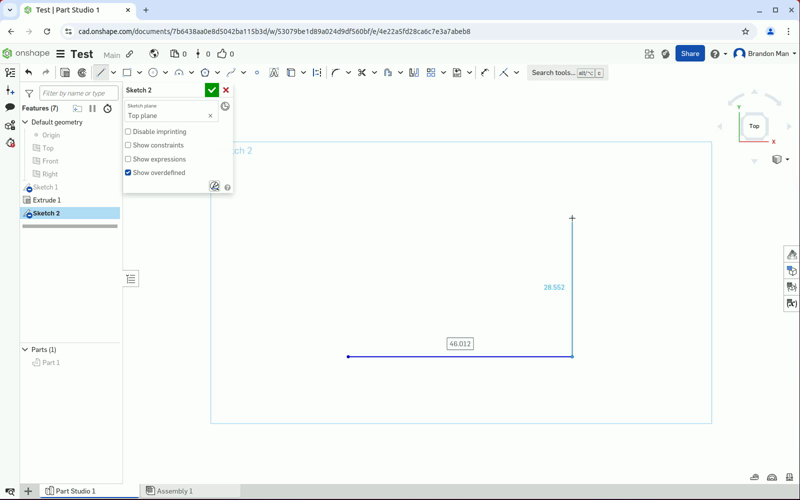
key_down(shift)
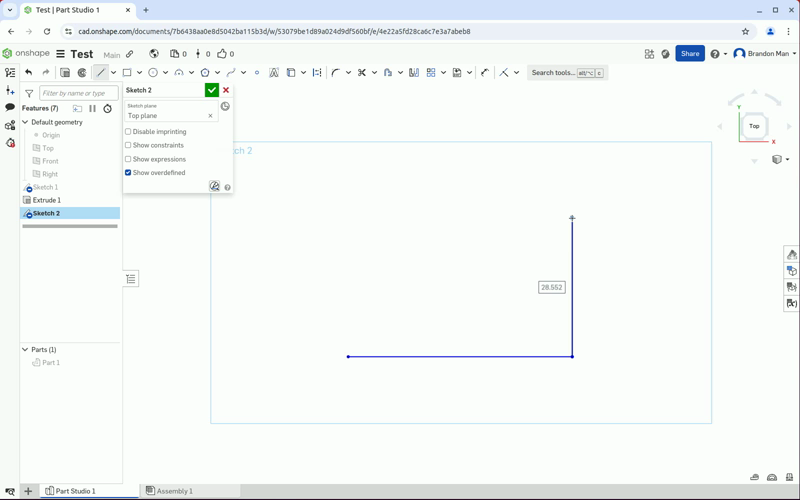
mouse_move(348, 217)
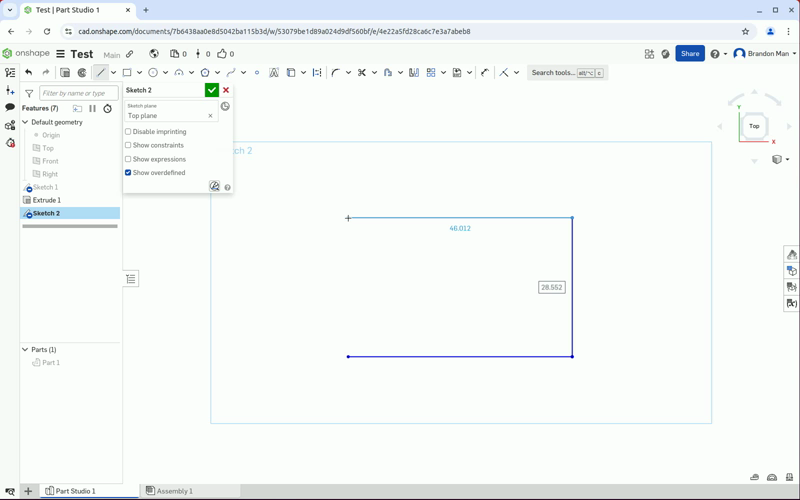
click(348, 217)
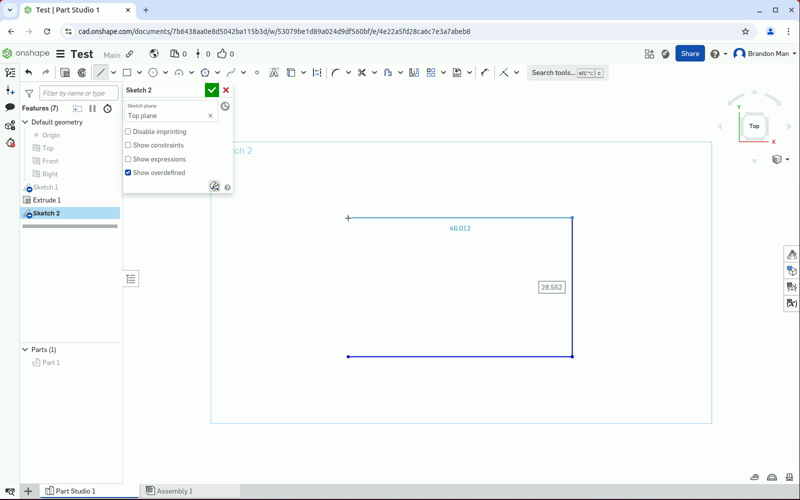
key_up(shift)
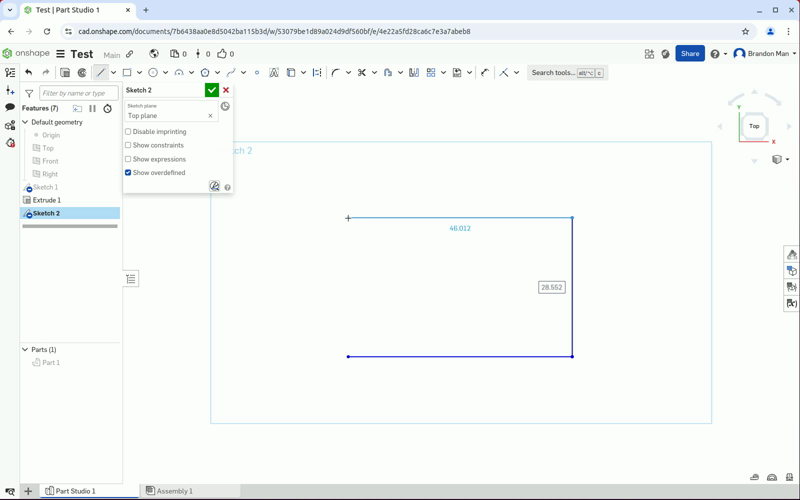
key_down(shift)
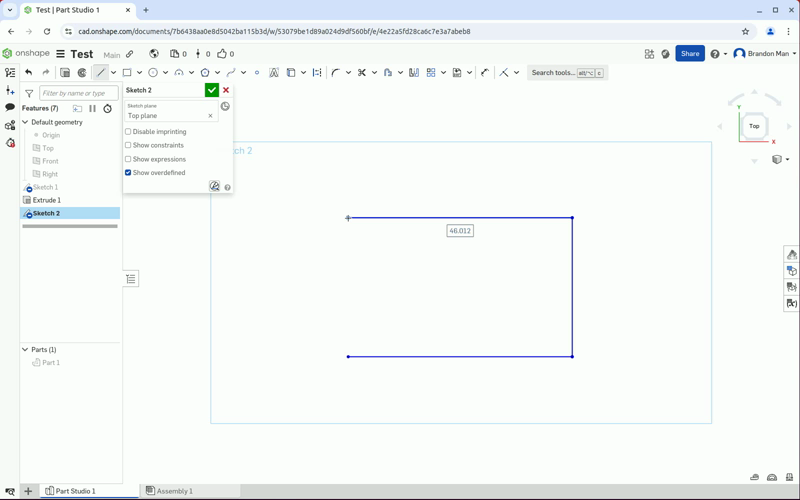
mouse_move(348, 356)
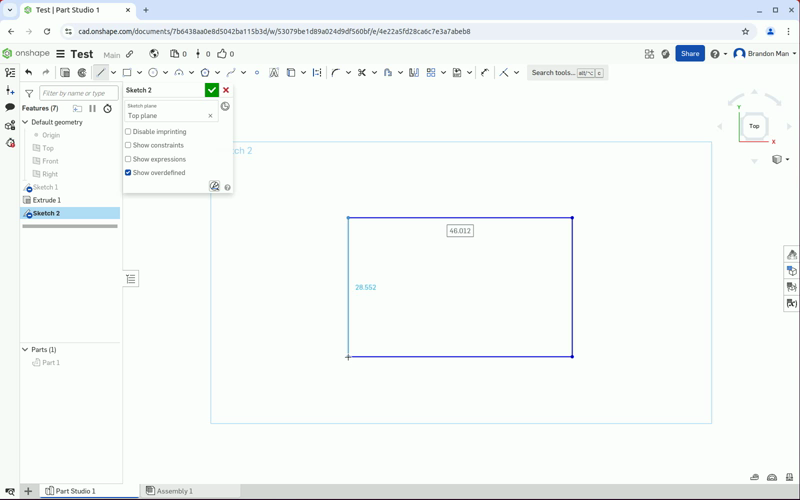
key_up(shift)
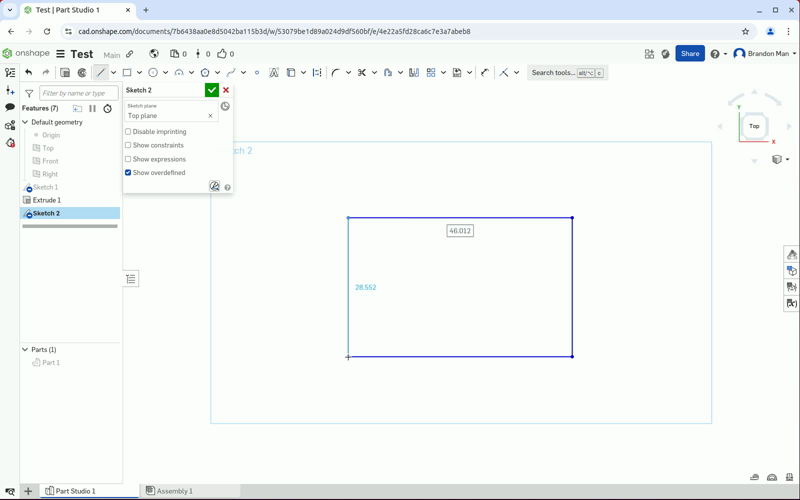
click(348, 356)
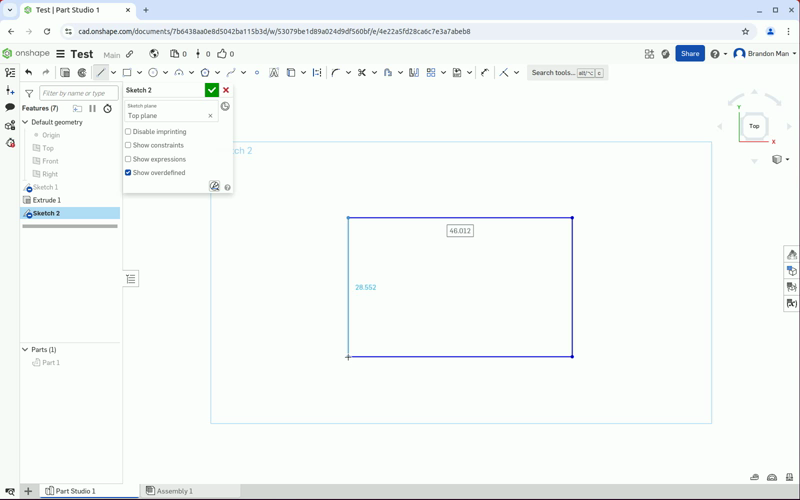
key(esc)
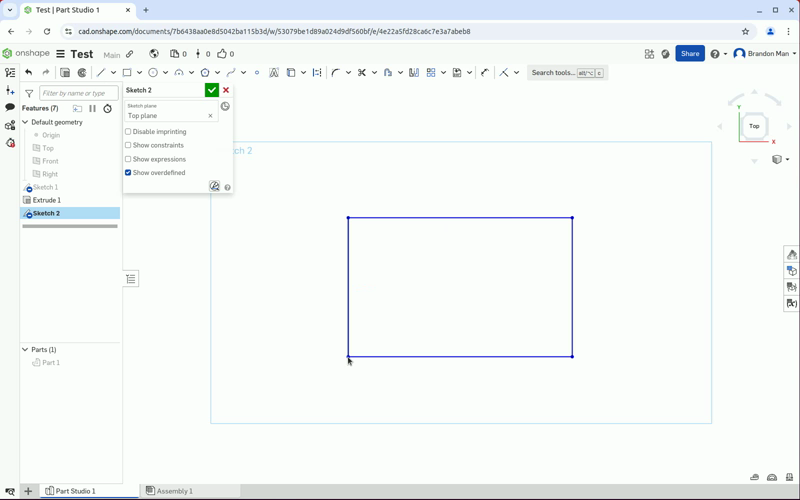
key(c)
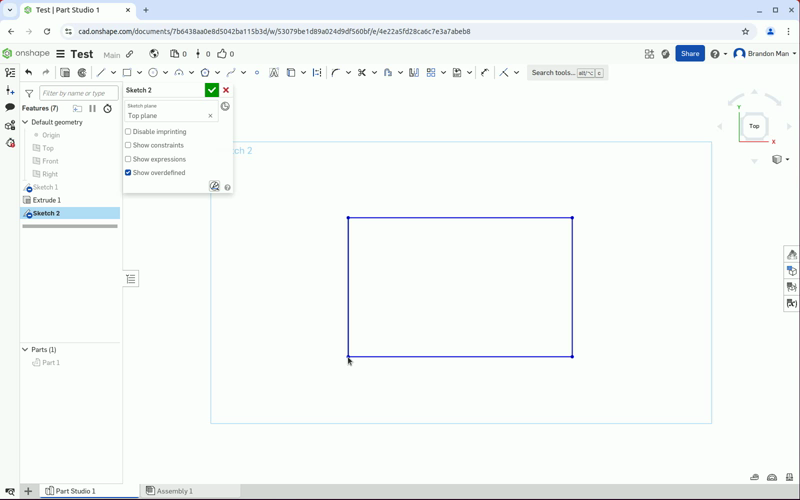
key_down(shift)
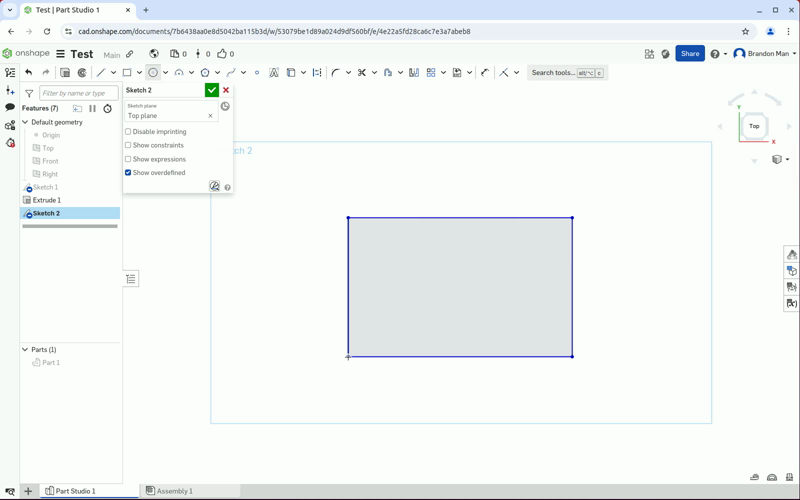
mouse_move(364, 340)
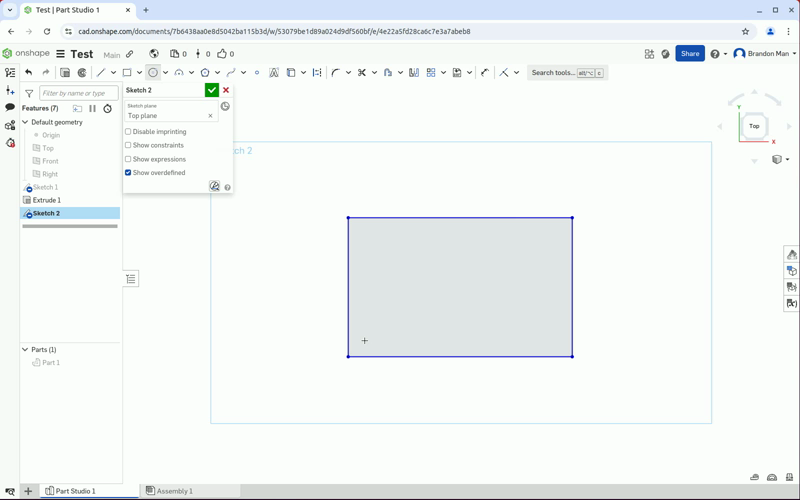
click(364, 340)
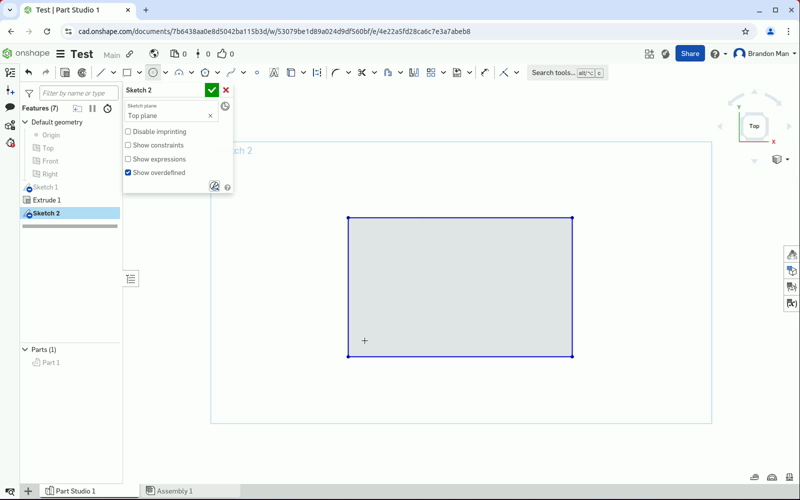
key_up(shift)
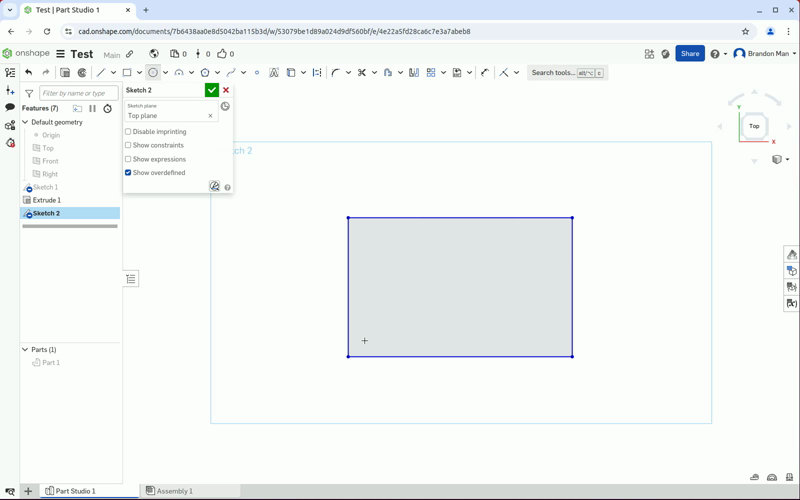
mouse_move(369, 340)
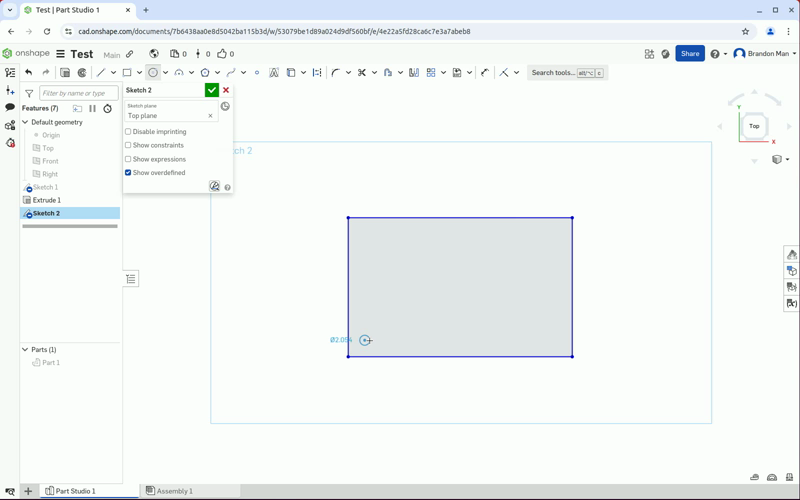
click(369, 340)
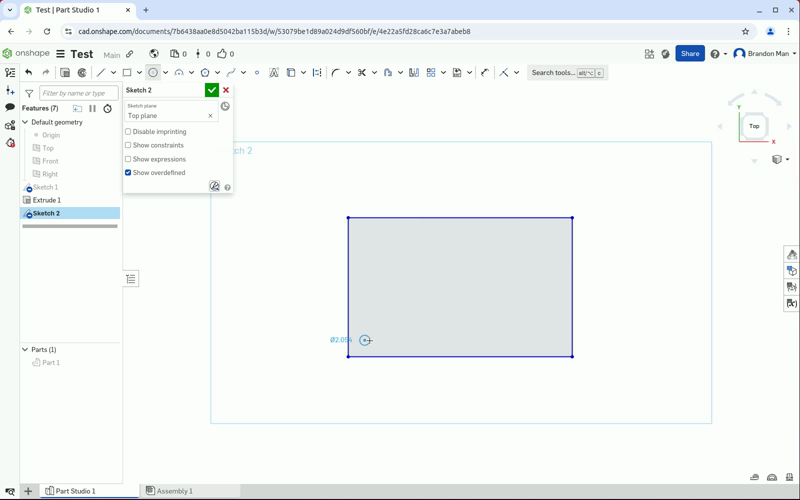
key(esc)
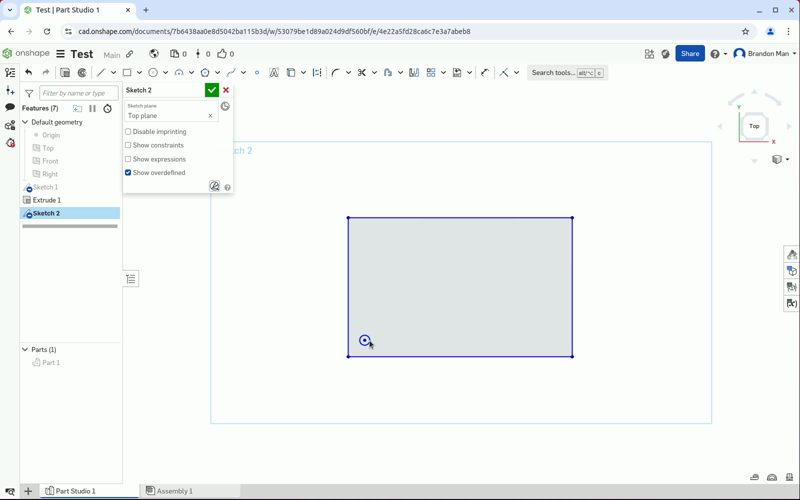
key(c)
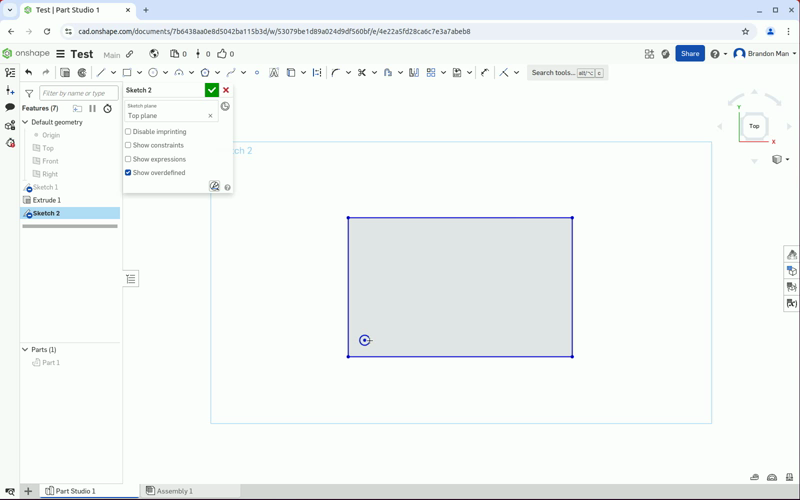
key_down(shift)
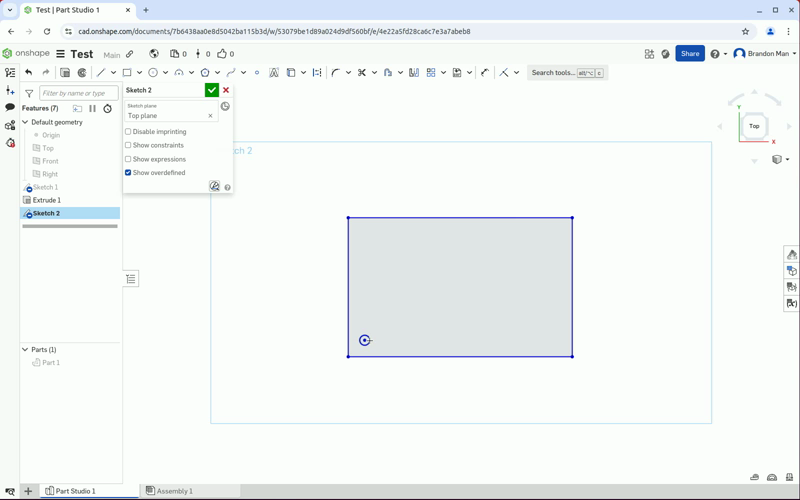
mouse_move(364, 231)
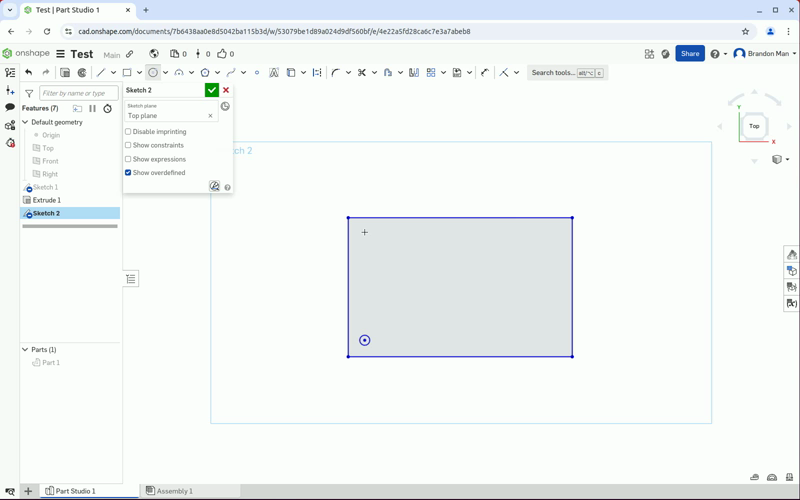
click(364, 231)
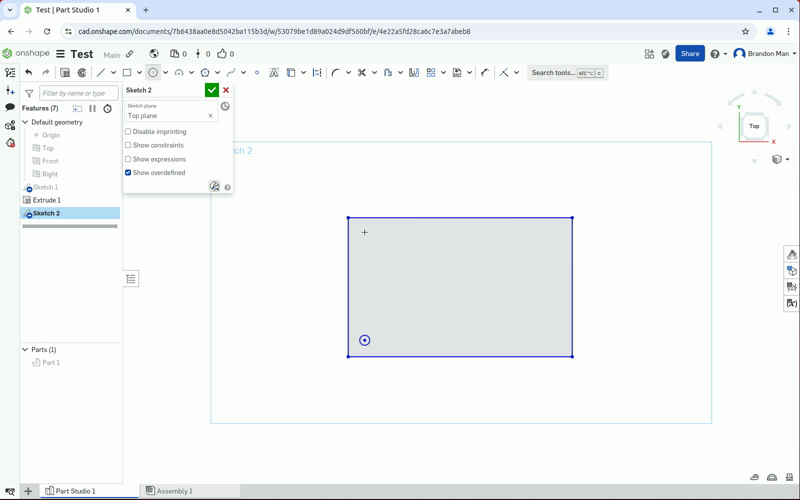
key_up(shift)
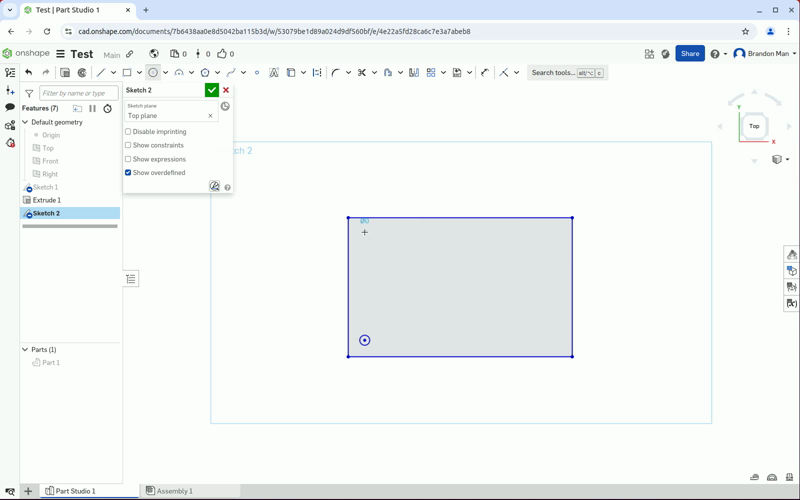
mouse_move(369, 231)
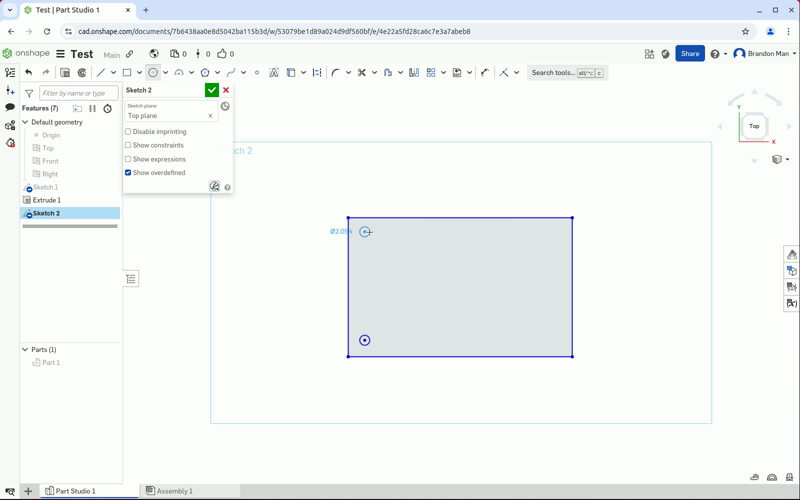
click(369, 231)
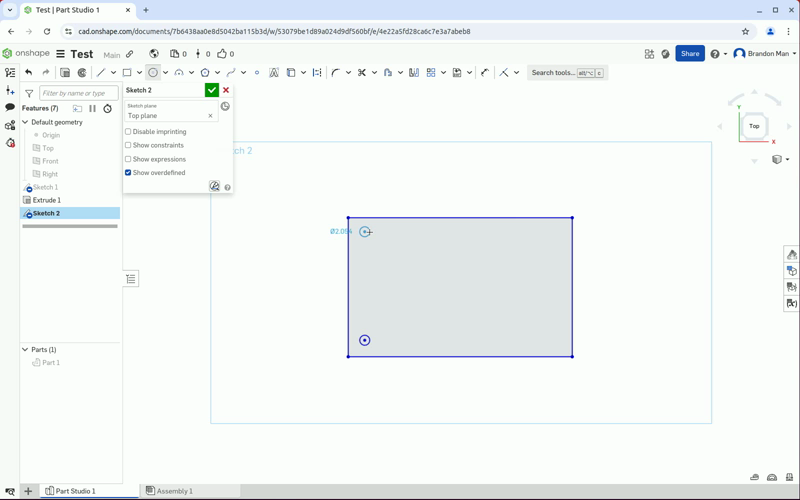
key(esc)
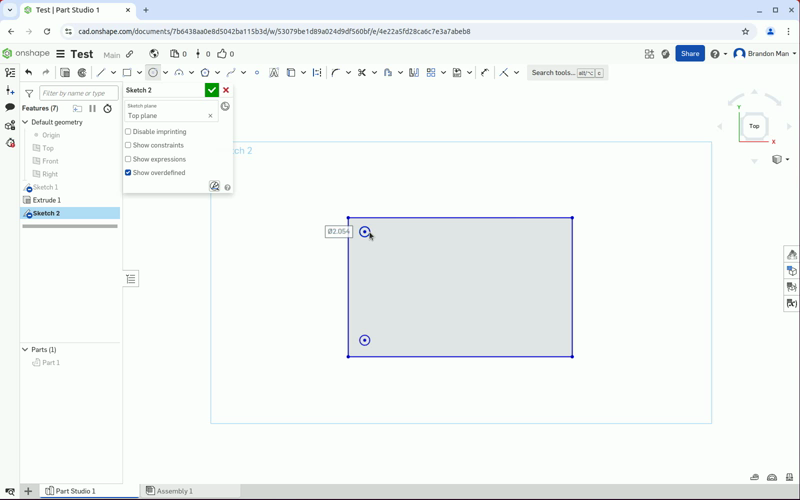
key(c)
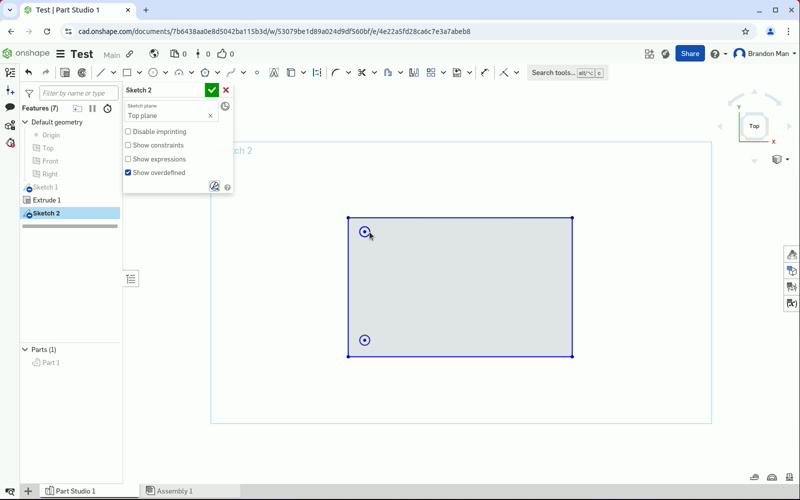
key_down(shift)
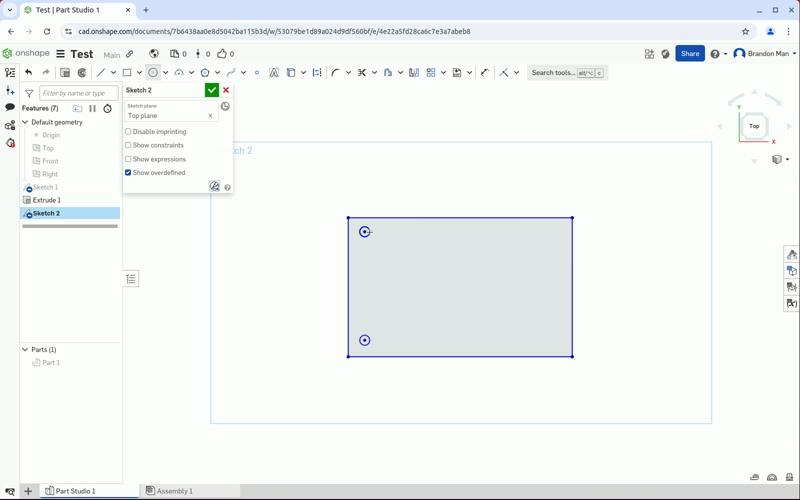
mouse_move(461, 285)
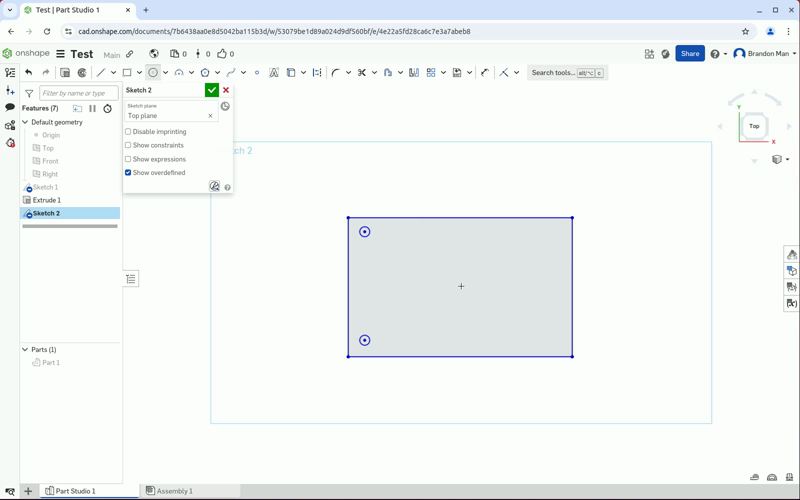
click(461, 285)
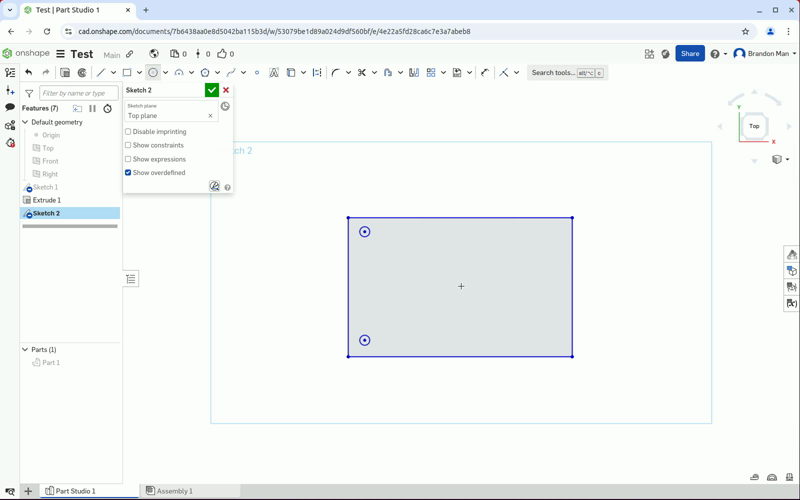
key_up(shift)
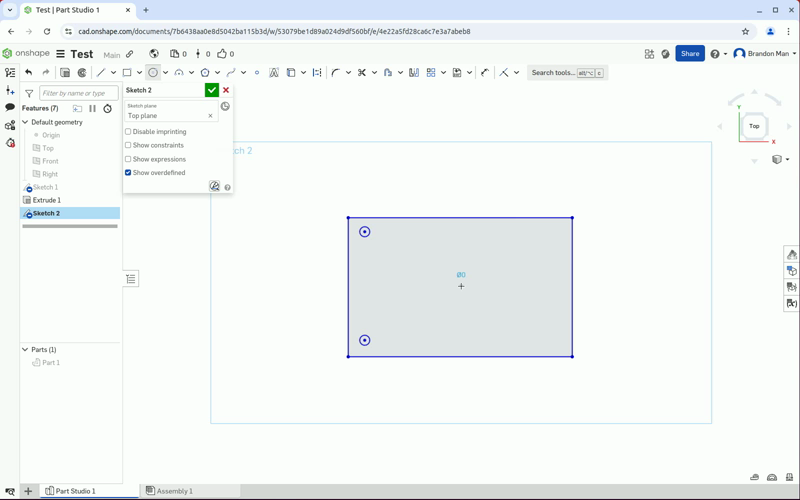
mouse_move(489, 285)
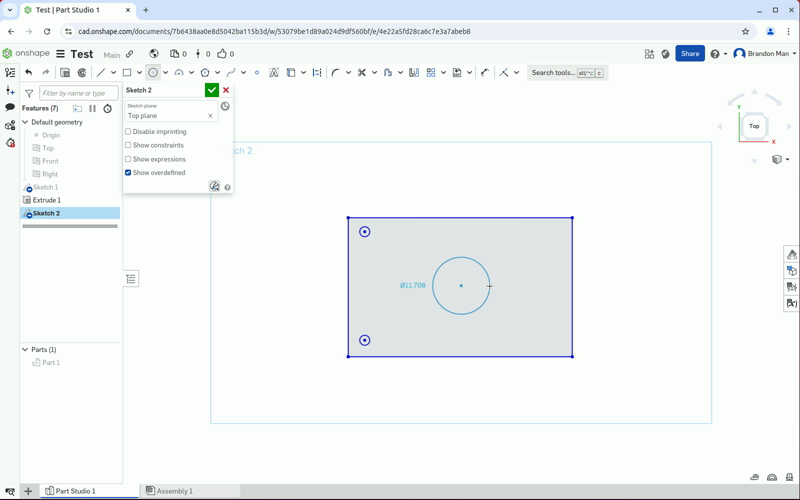
click(489, 285)
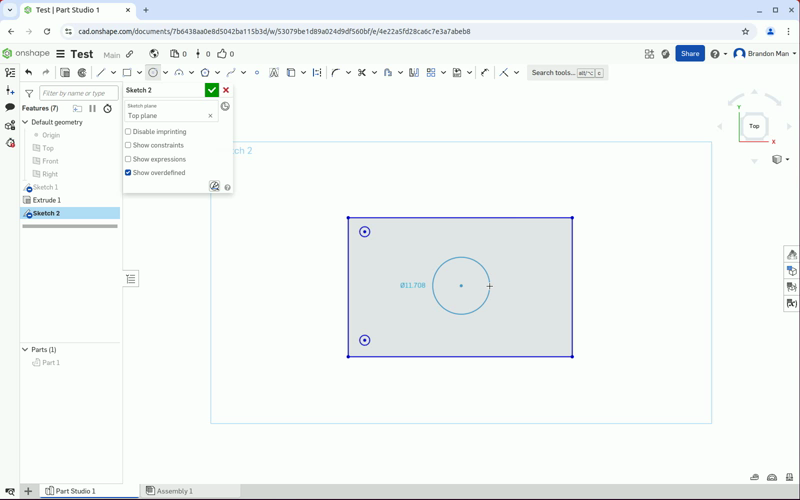
key(esc)
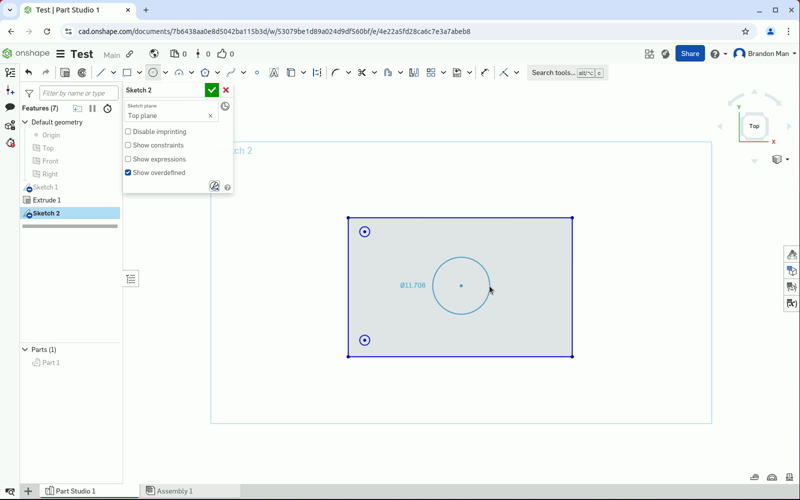
key(c)
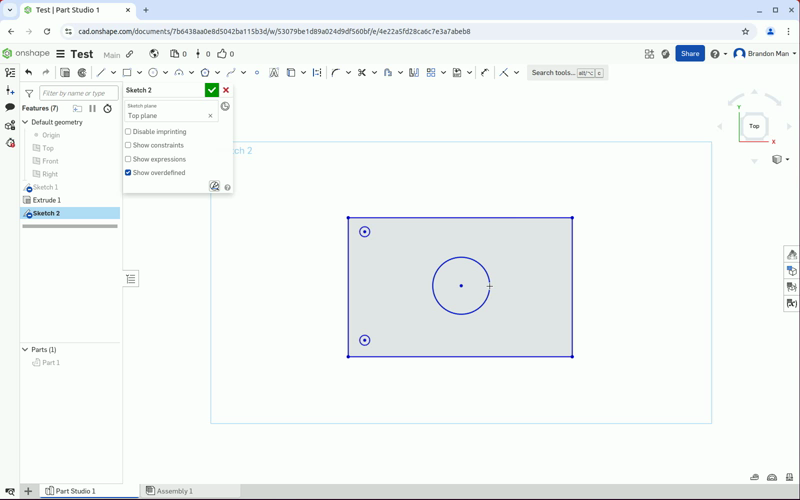
key_down(shift)
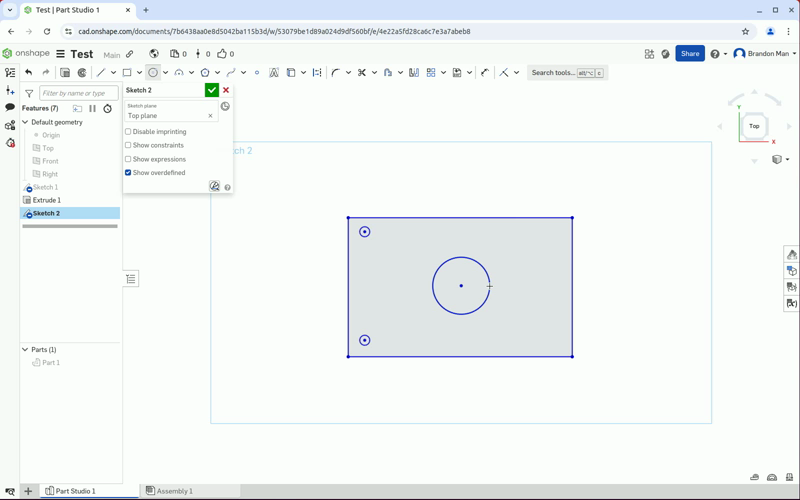
mouse_move(555, 340)
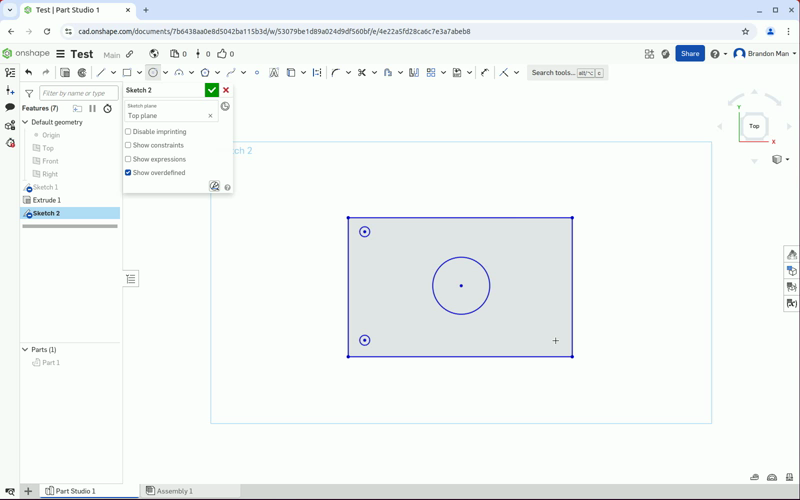
click(555, 340)
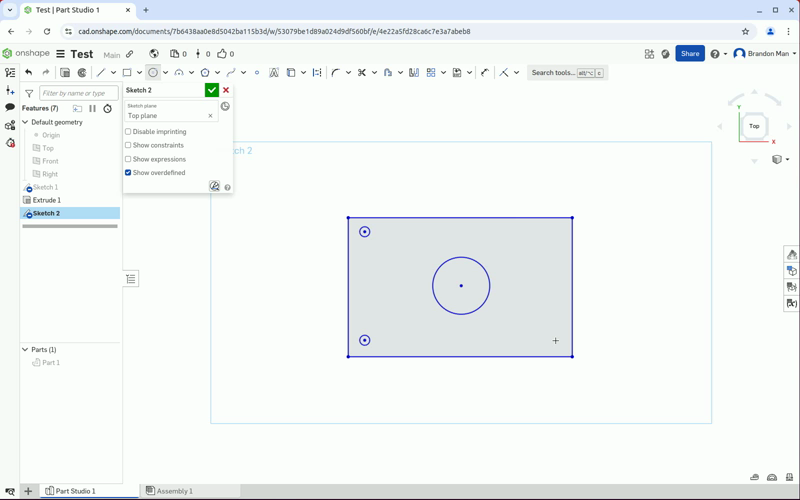
key_up(shift)
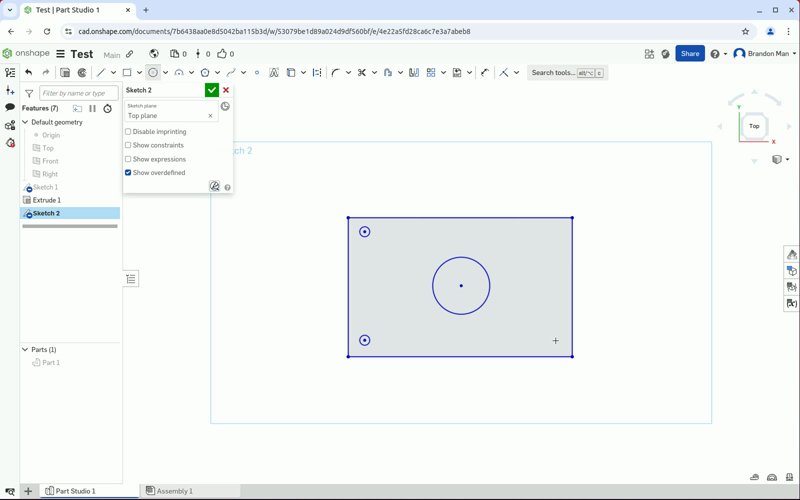
mouse_move(560, 340)
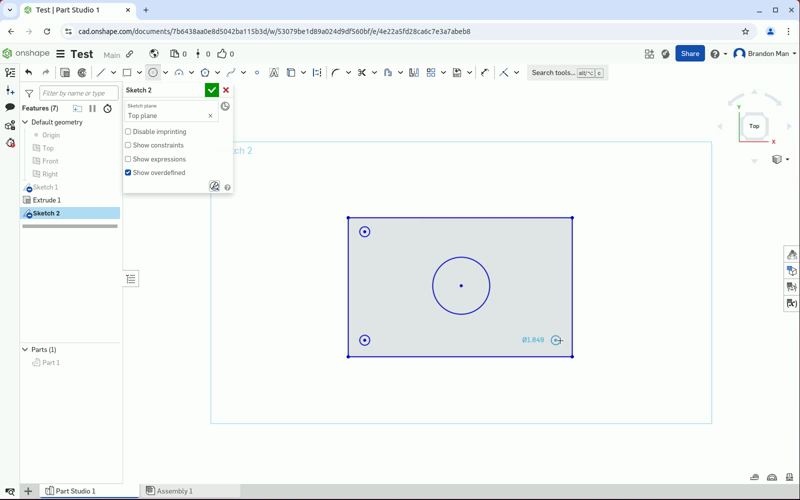
click(560, 340)
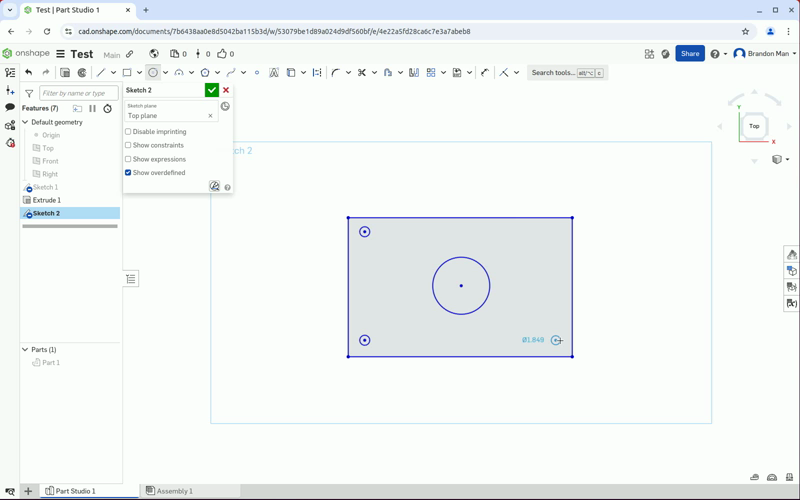
key(esc)
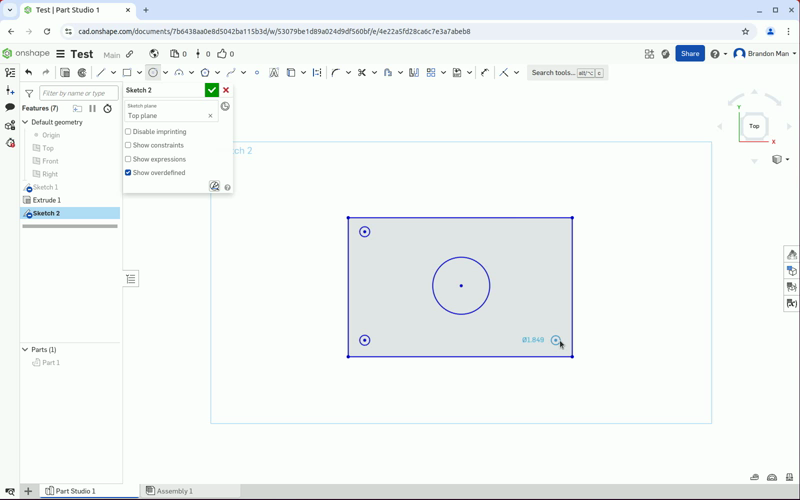
key(c)
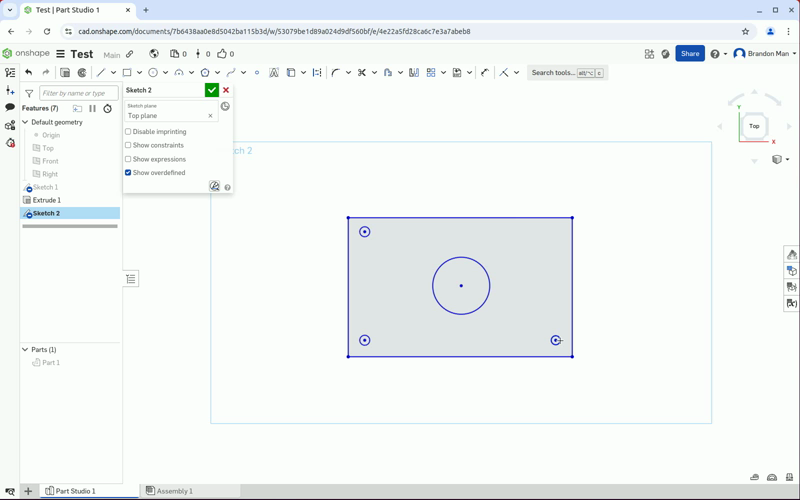
key_down(shift)
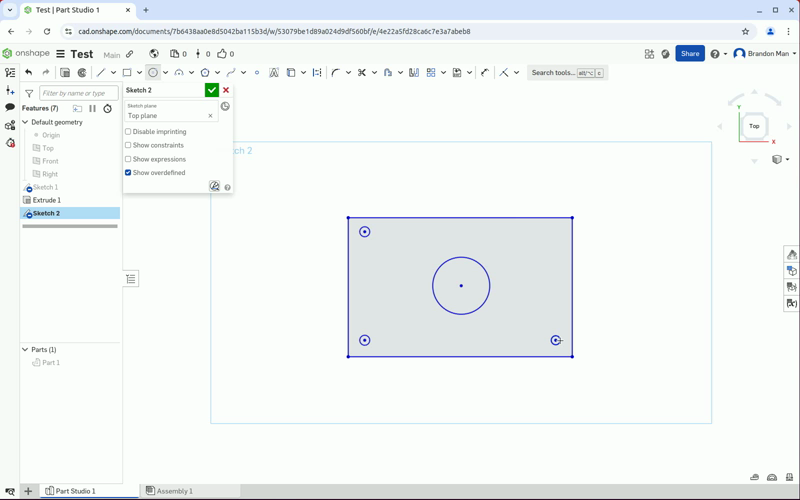
mouse_move(555, 231)
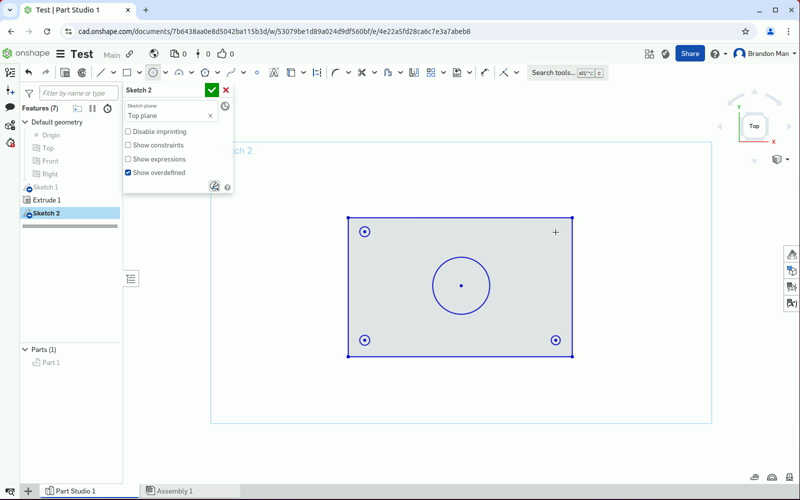
click(555, 231)
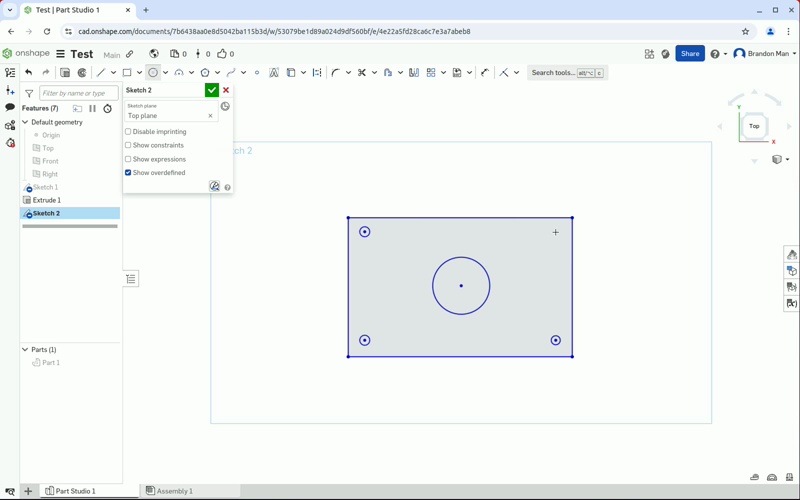
key_up(shift)
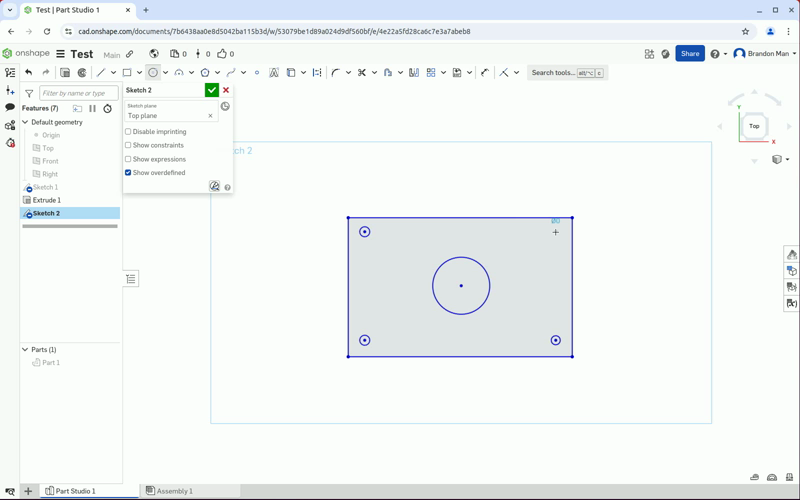
mouse_move(560, 231)
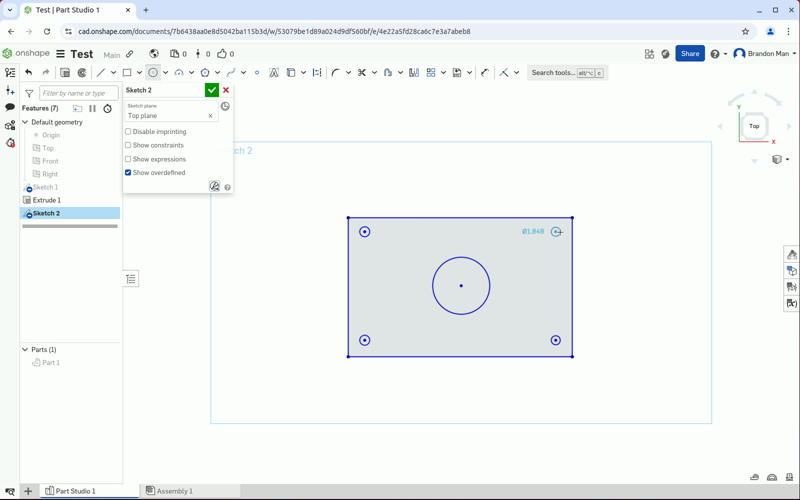
click(560, 231)
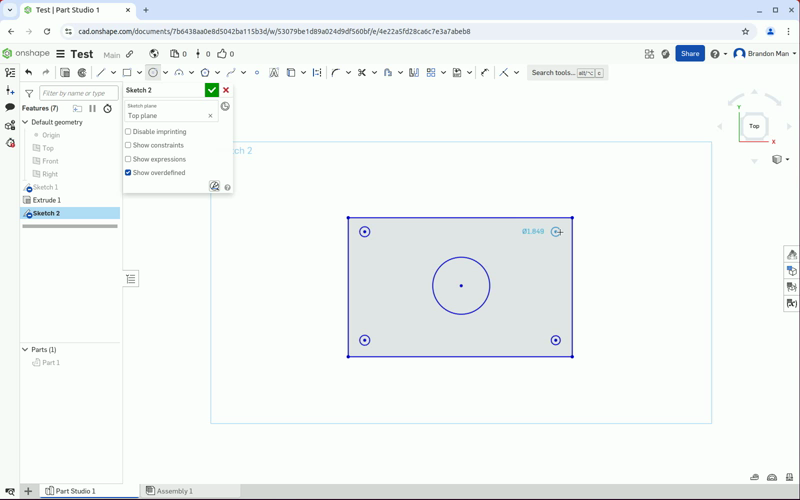
key(esc)
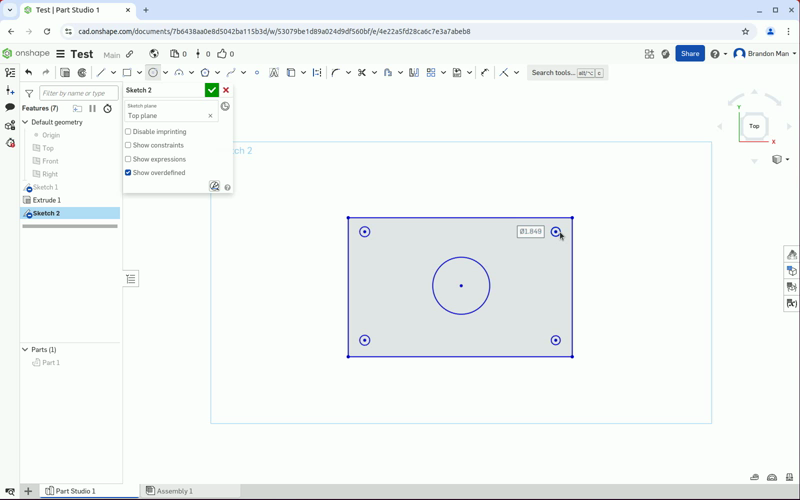
mouse_move(432, 323)
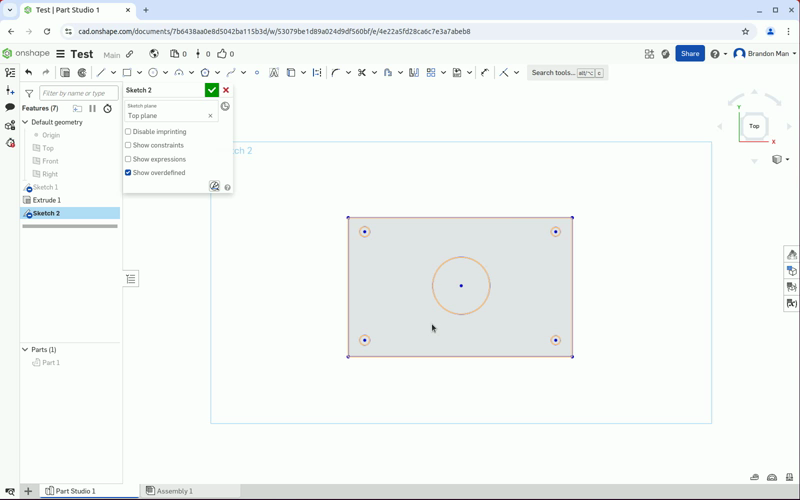
click(432, 323)
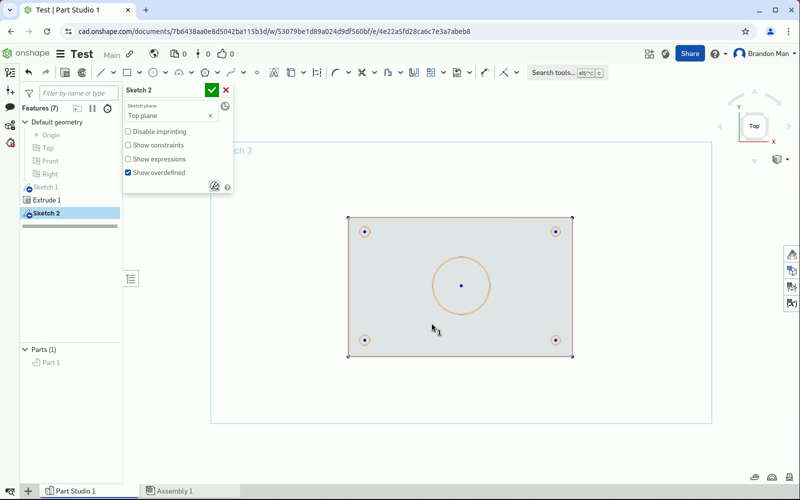
mouse_move(73, 352)
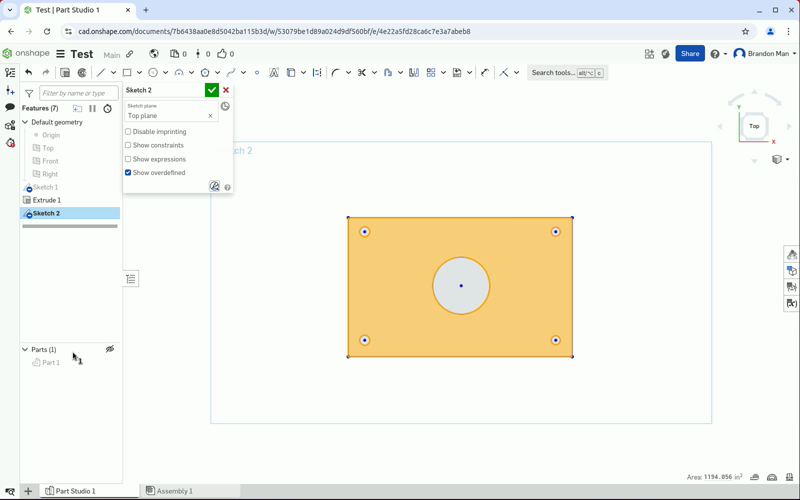
key(shift+y)
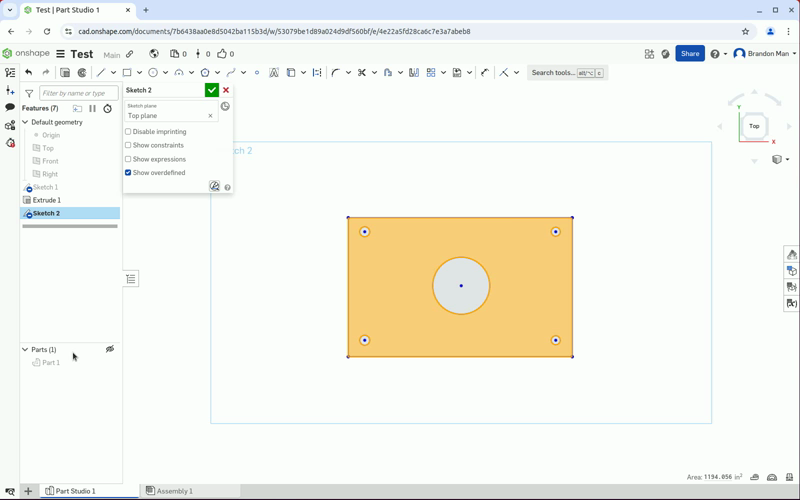
key(shift+e)
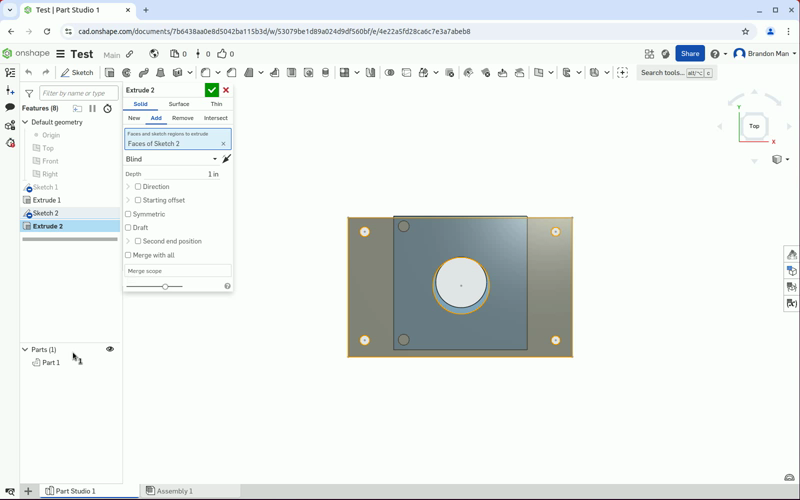
mouse_move(143, 106)
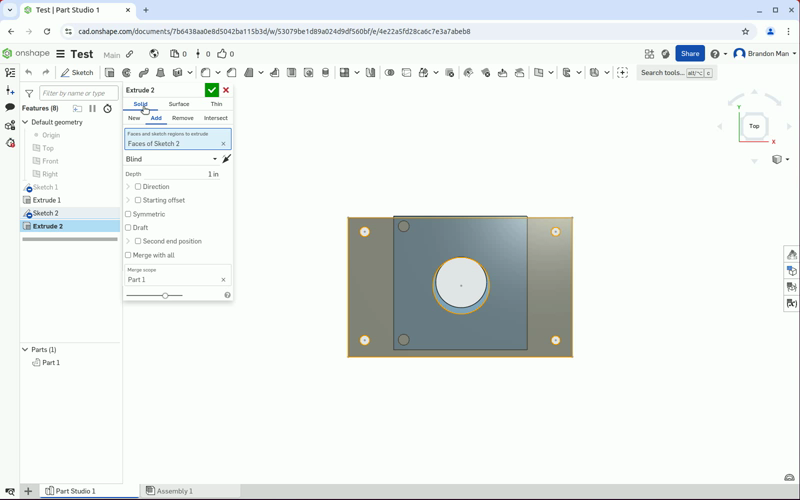
click(143, 106)
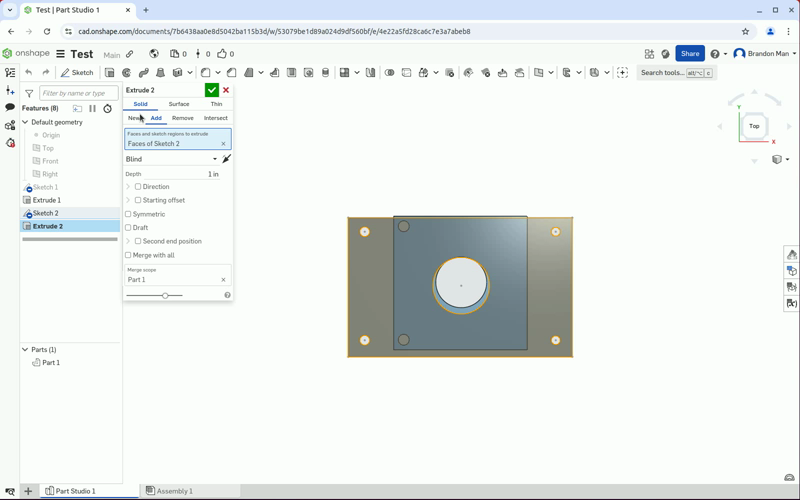
mouse_move(137, 120)
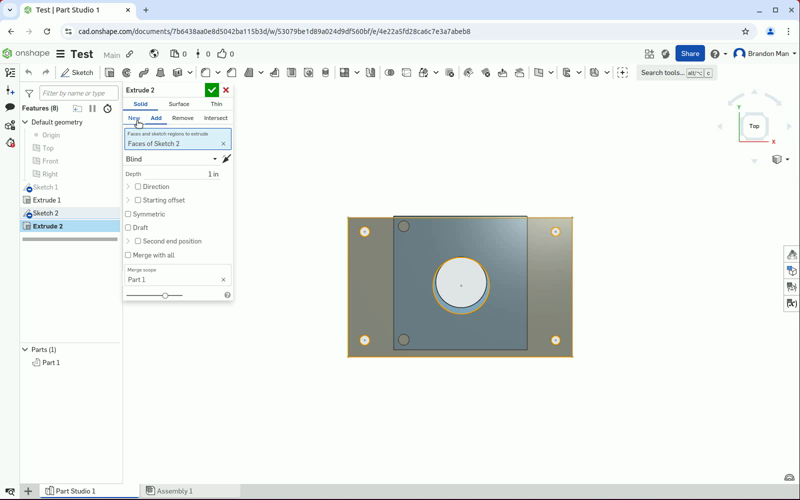
click(137, 120)
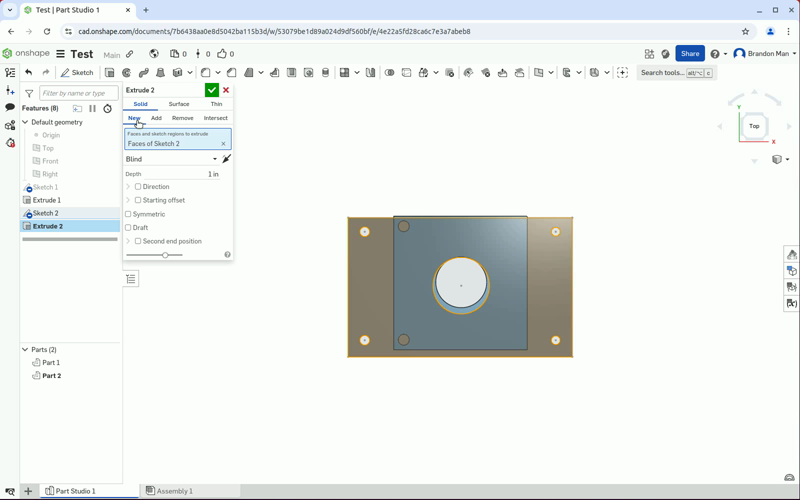
key(tab, 4)
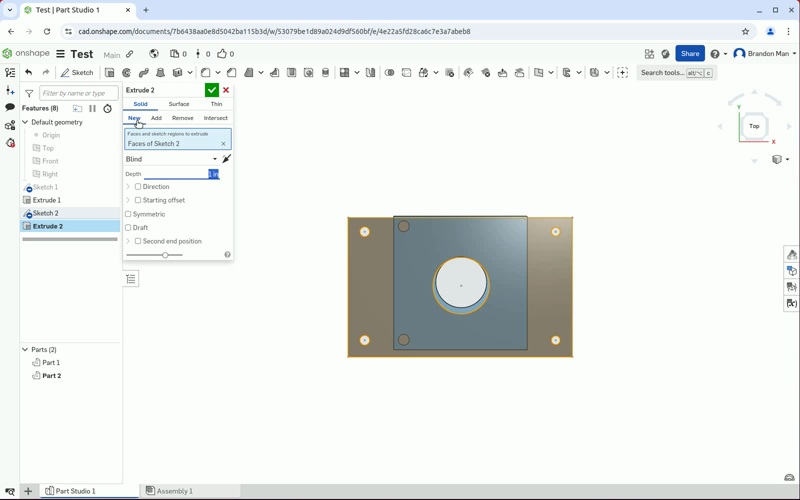
text(3.851)
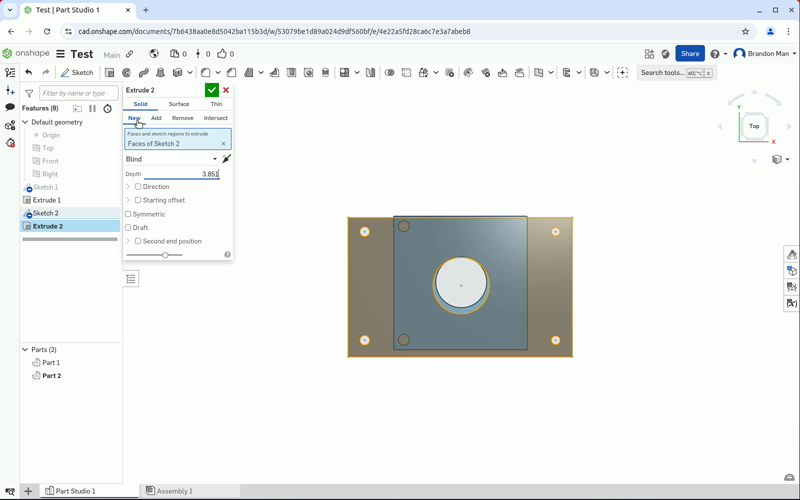
key(enter)
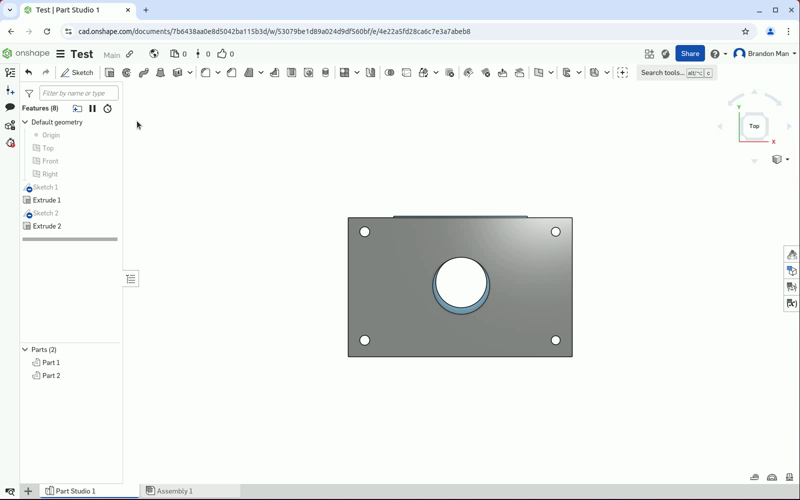
key(shift+h)
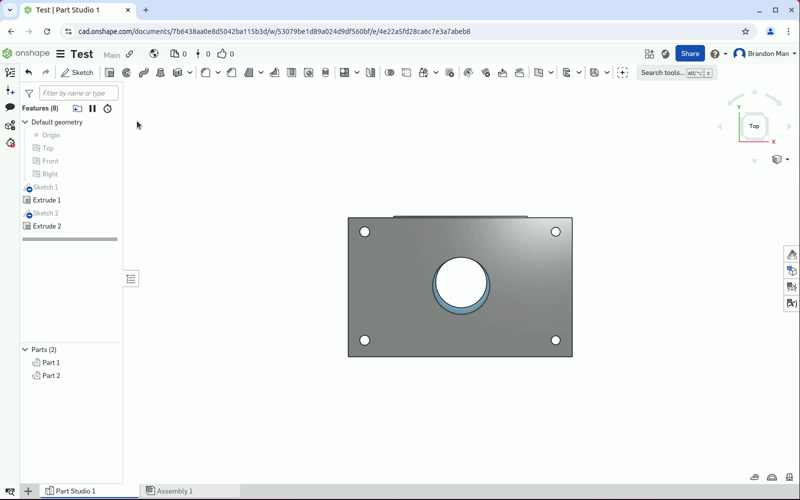
key(shift+h)
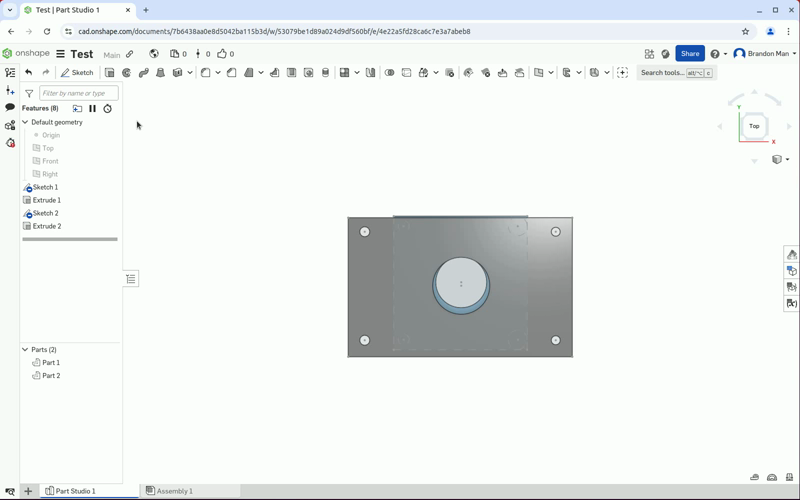
key(shift+7)
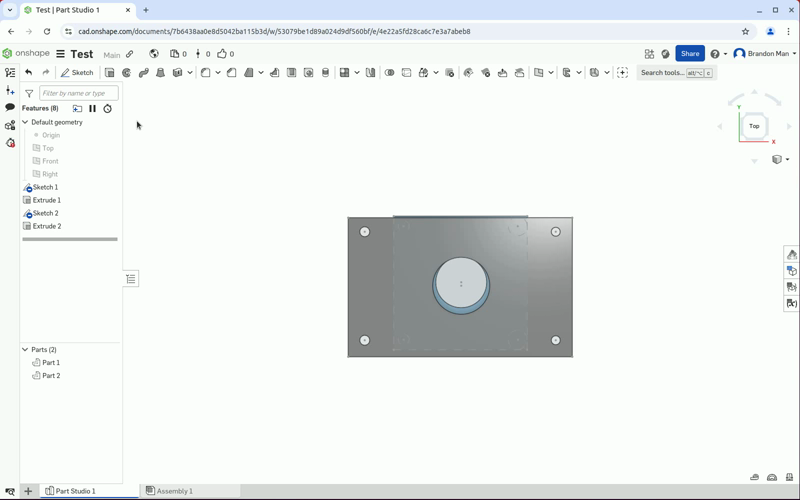
key(up, 3)
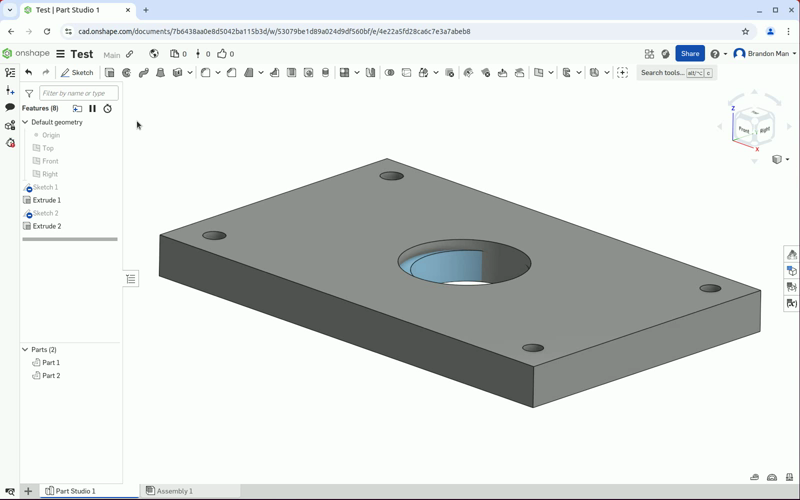
key(left, 3)
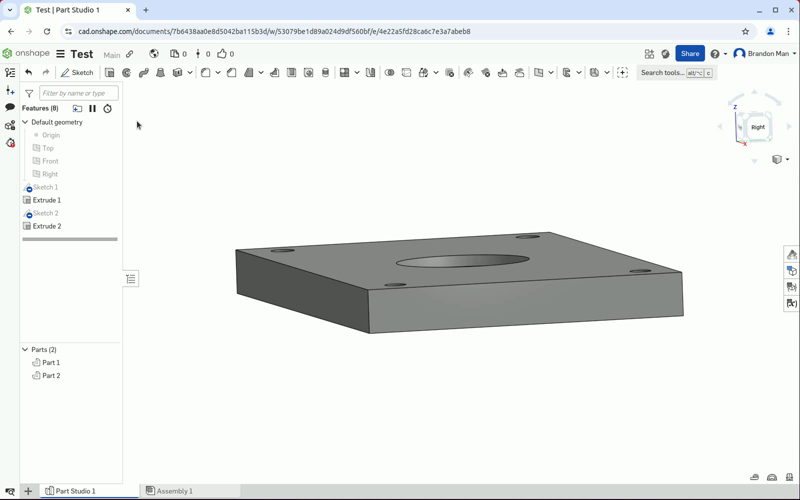
key(right, 3)
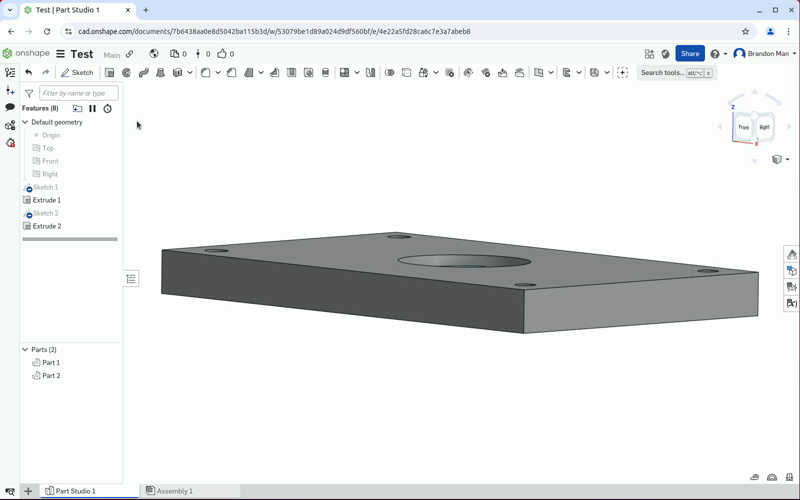
key(down, 3)
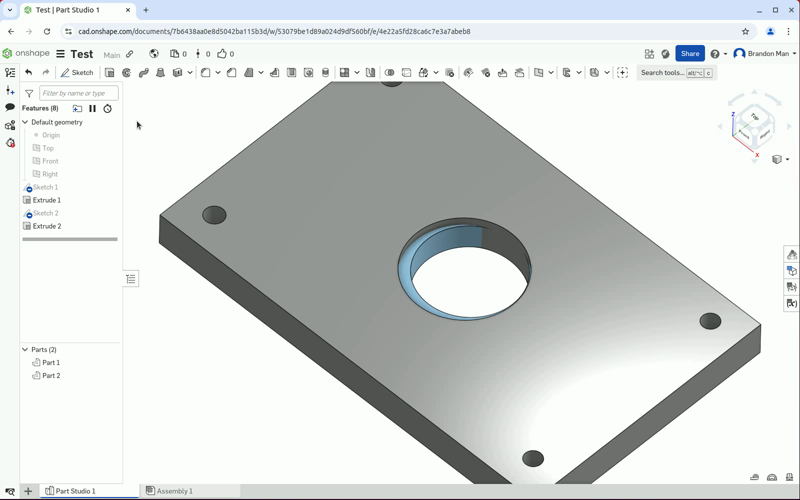
mouse_move(73, 189)
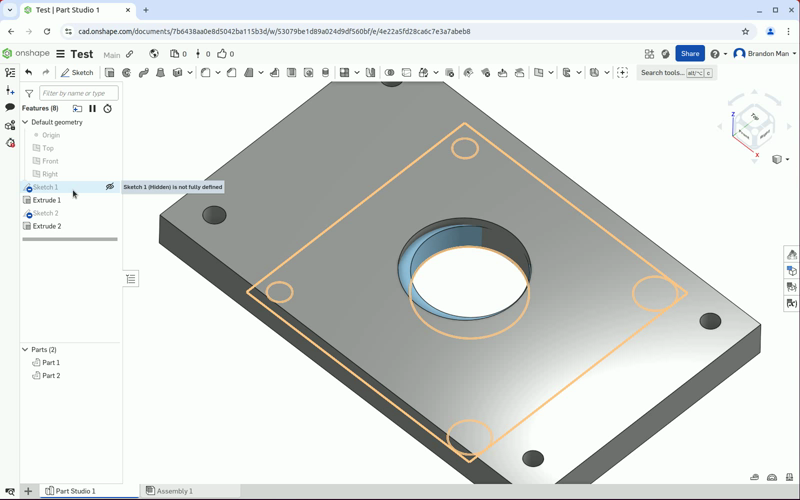
click(73, 189)